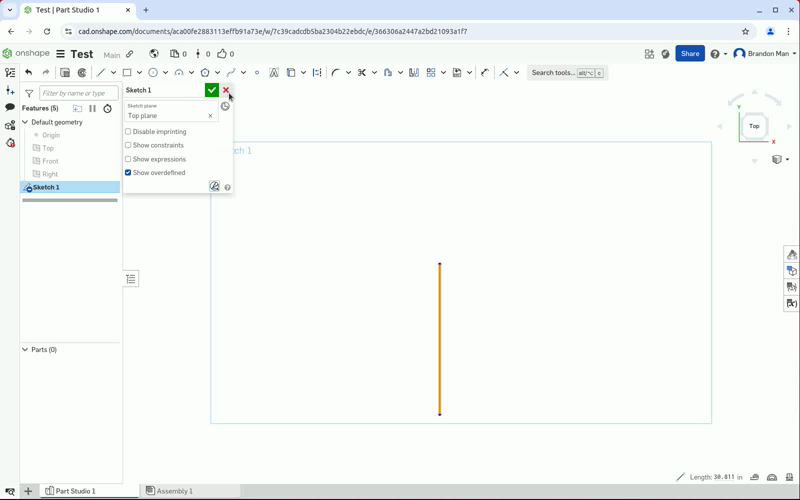
key(shift+h)
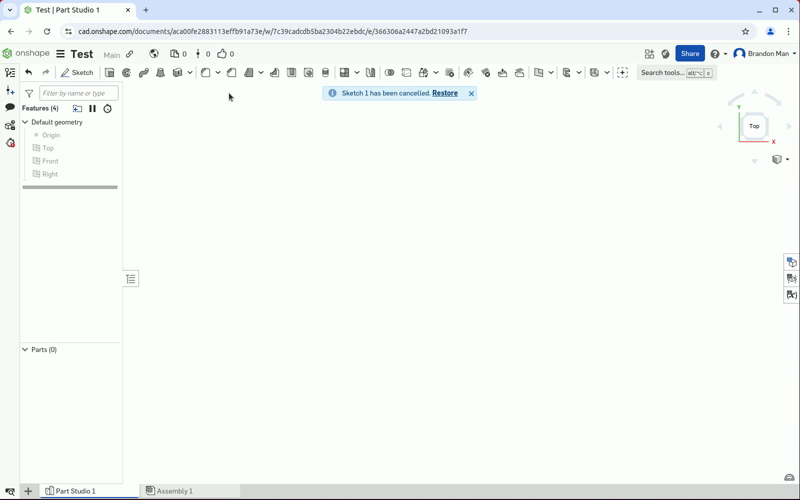
mouse_move(73, 352)
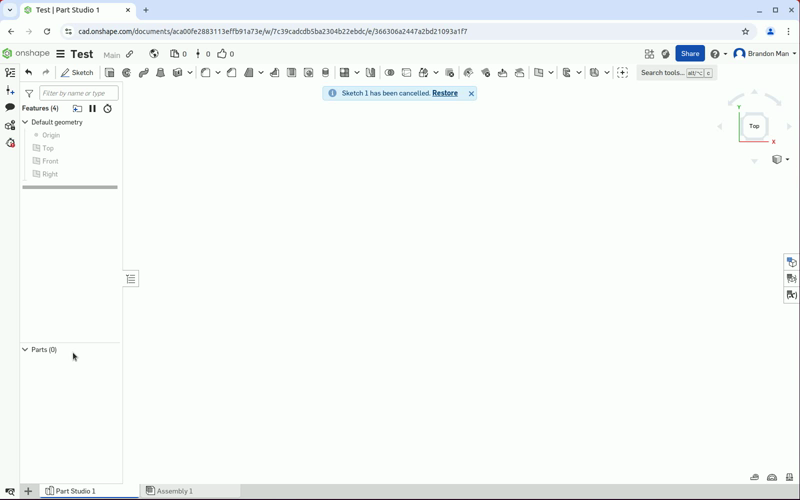
key(y)
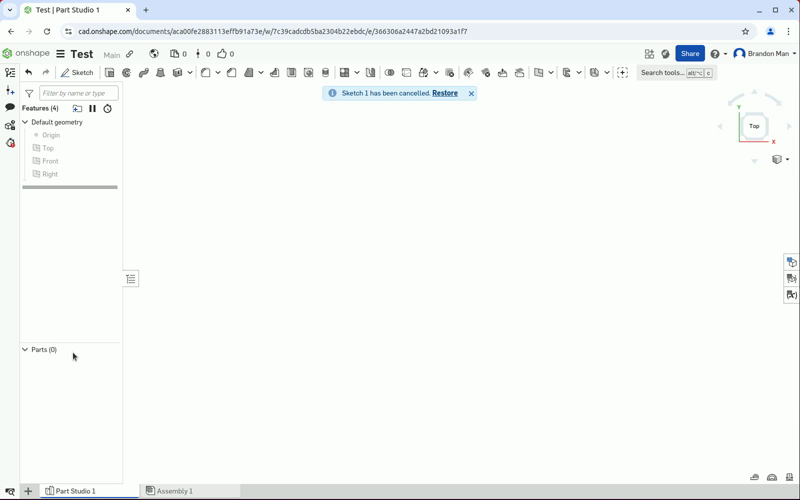
key(shift+p)
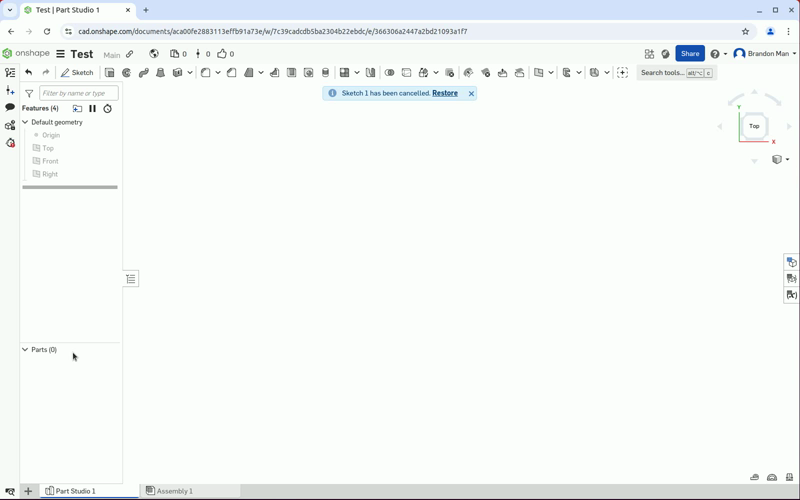
key(space)
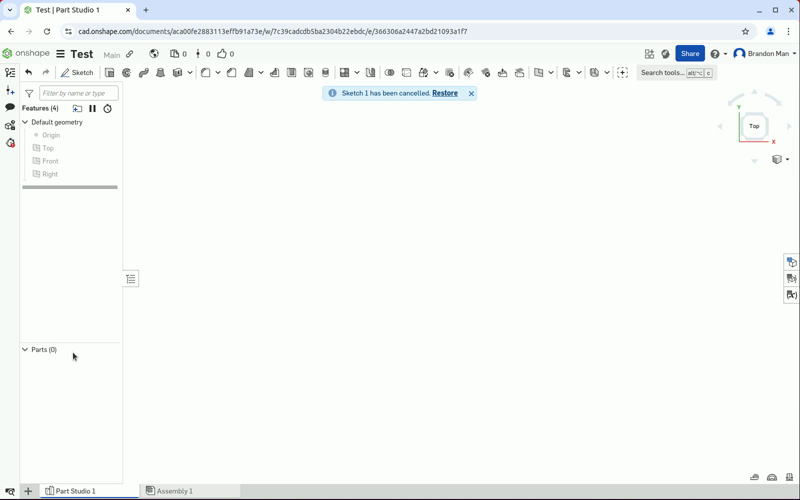
key_down(shift)
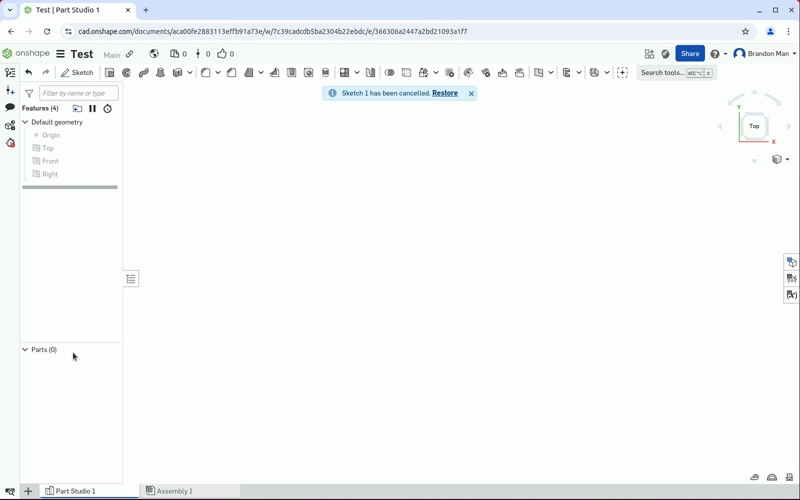
key(up)
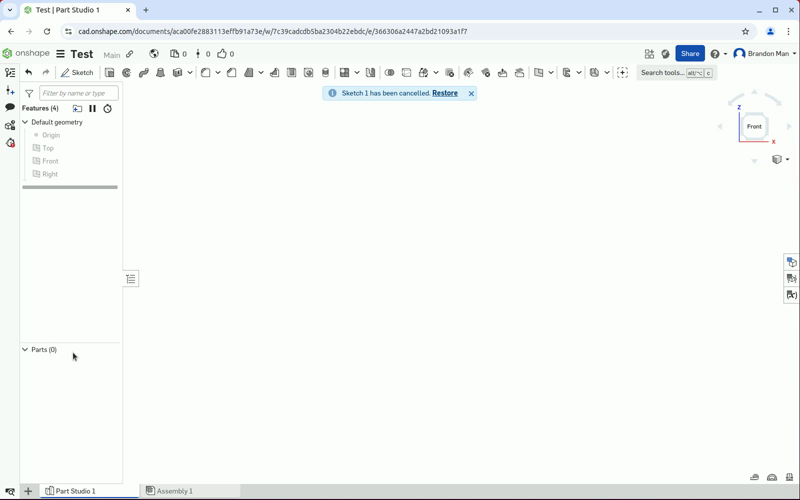
key_up(shift)
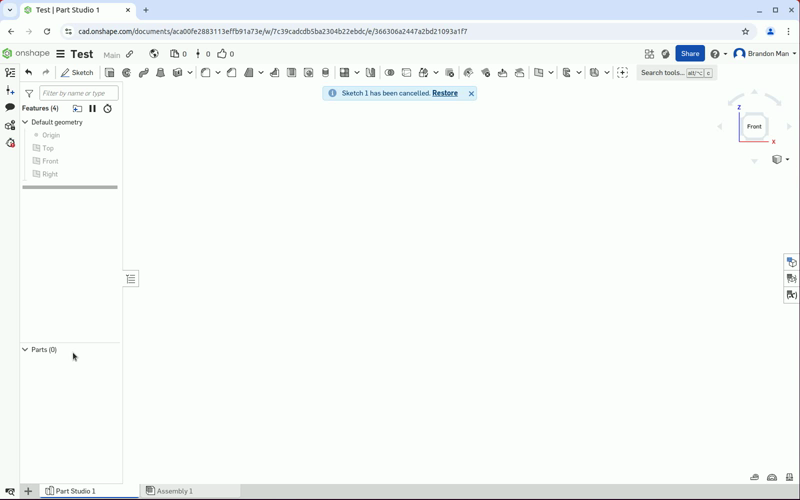
mouse_move(73, 352)
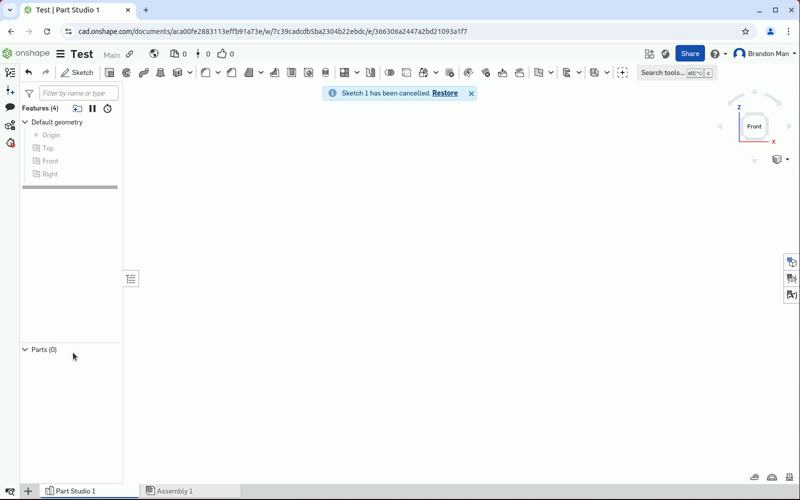
key(shift+y)
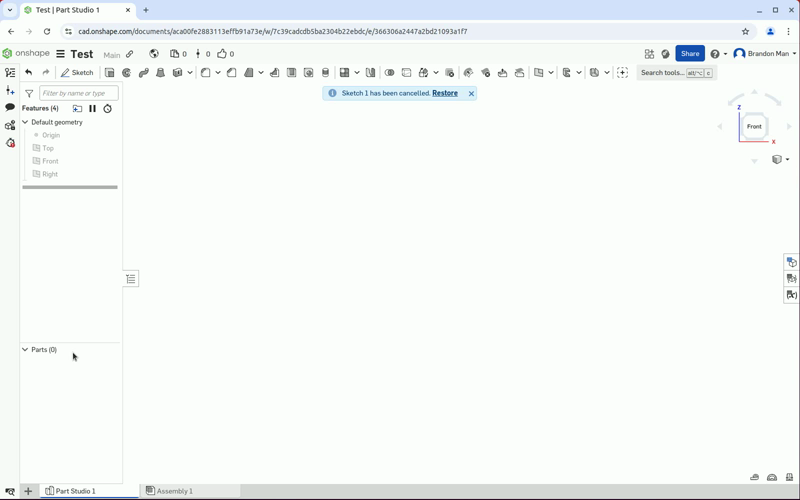
key(shift+s)
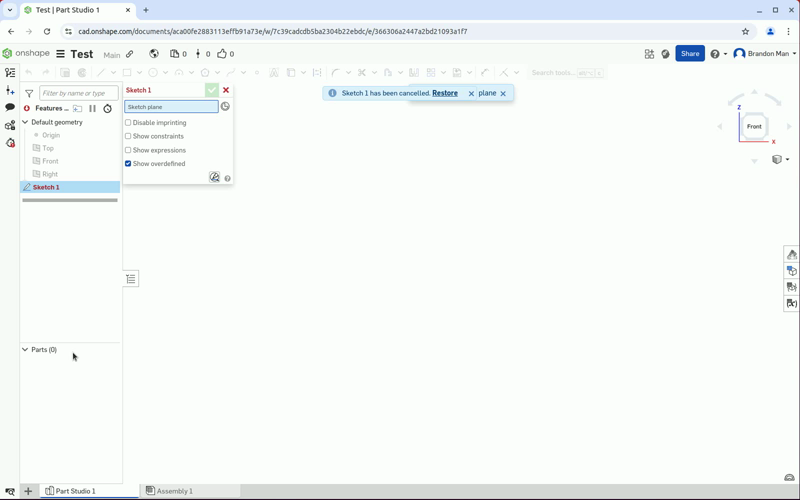
mouse_move(73, 163)
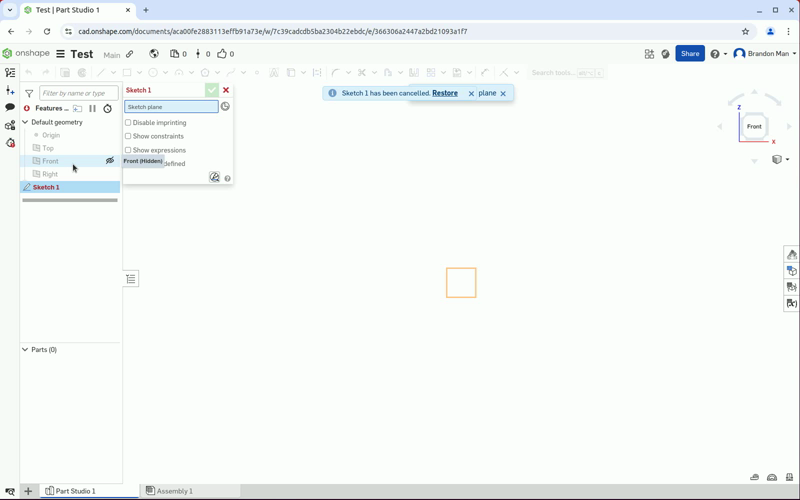
click(73, 163)
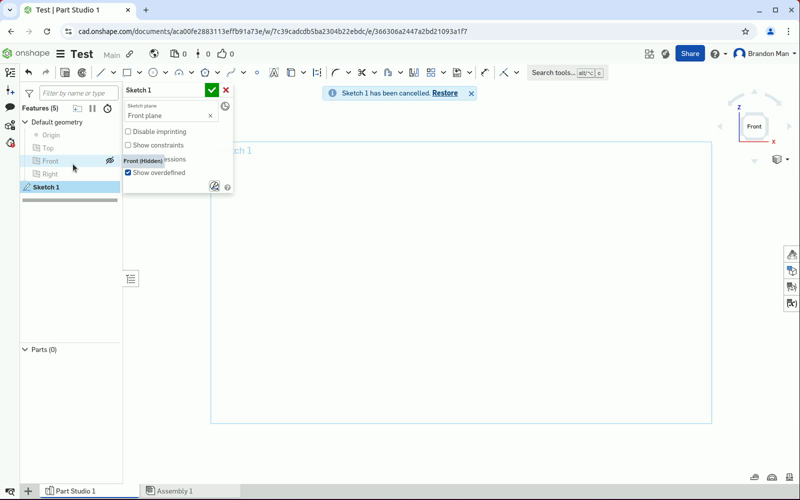
mouse_move(73, 352)
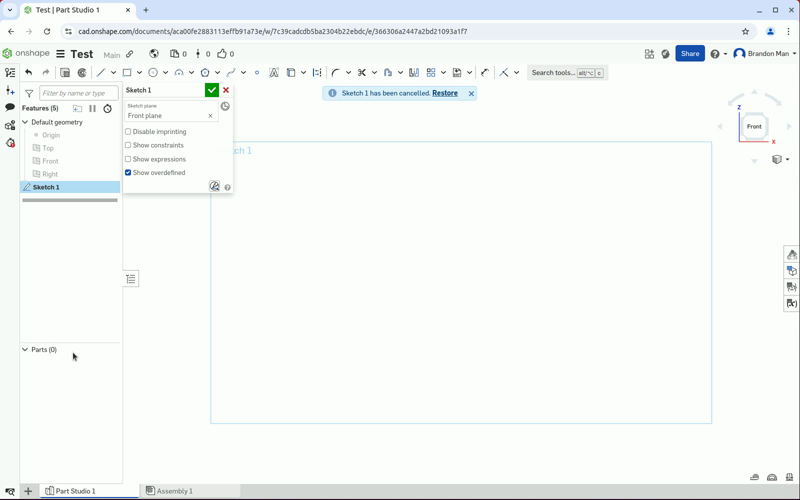
key(y)
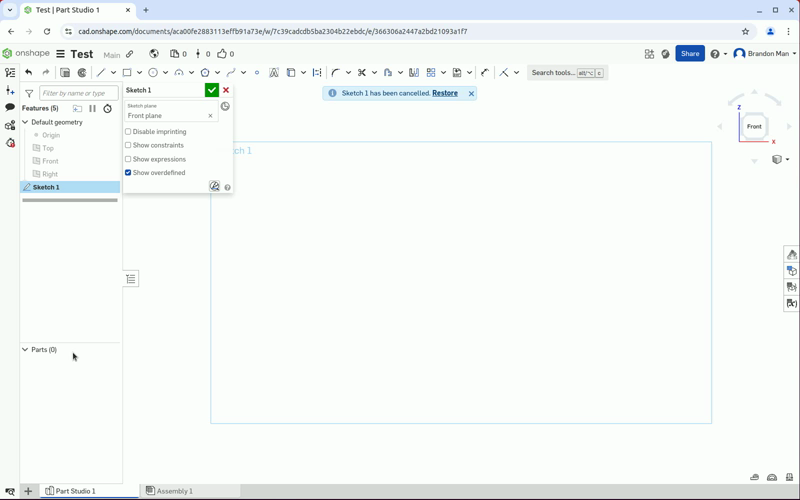
key(l)
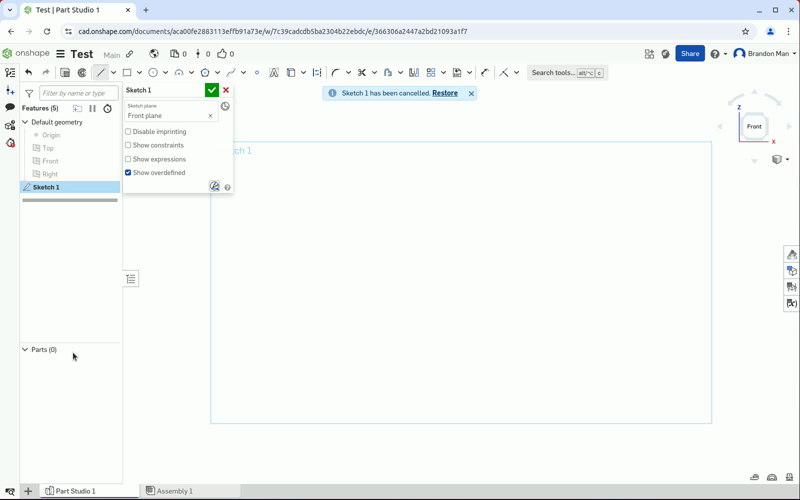
key_down(shift)
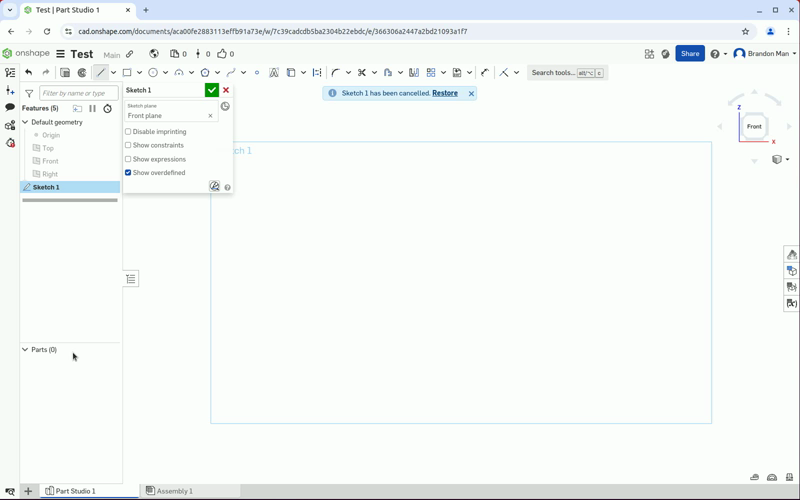
mouse_move(349, 282)
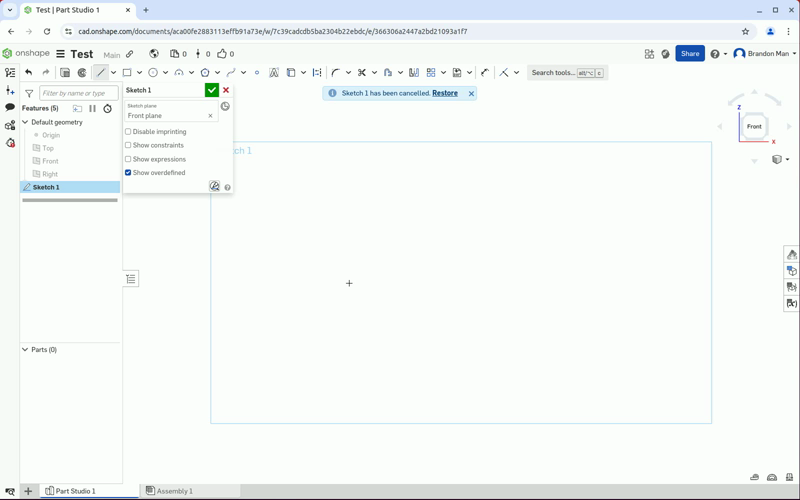
click(349, 282)
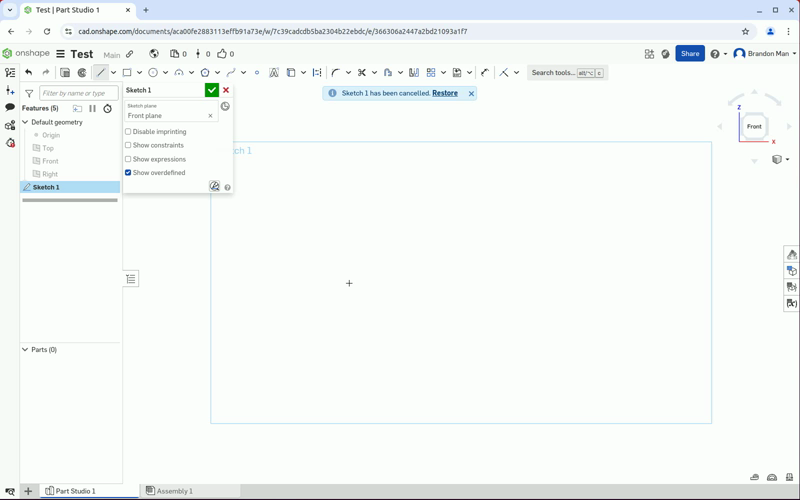
key_up(shift)
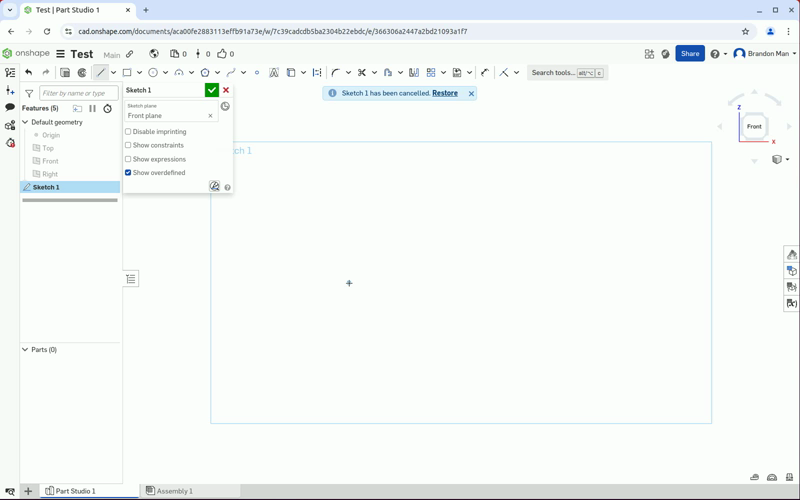
key_down(shift)
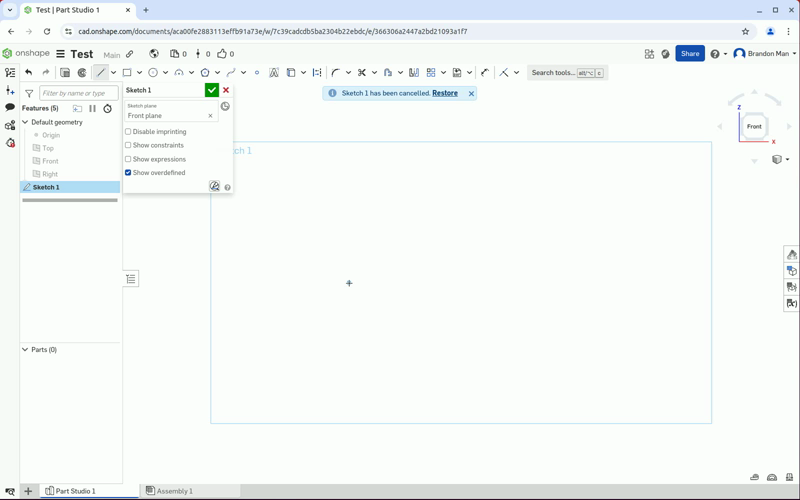
mouse_move(516, 282)
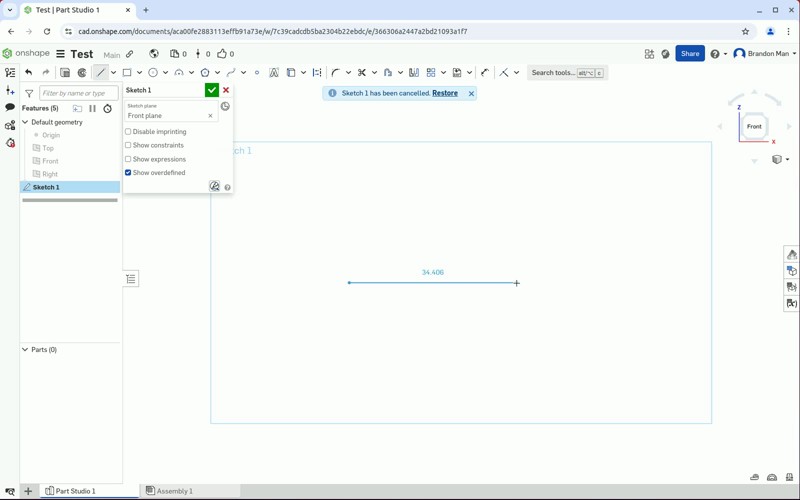
click(516, 282)
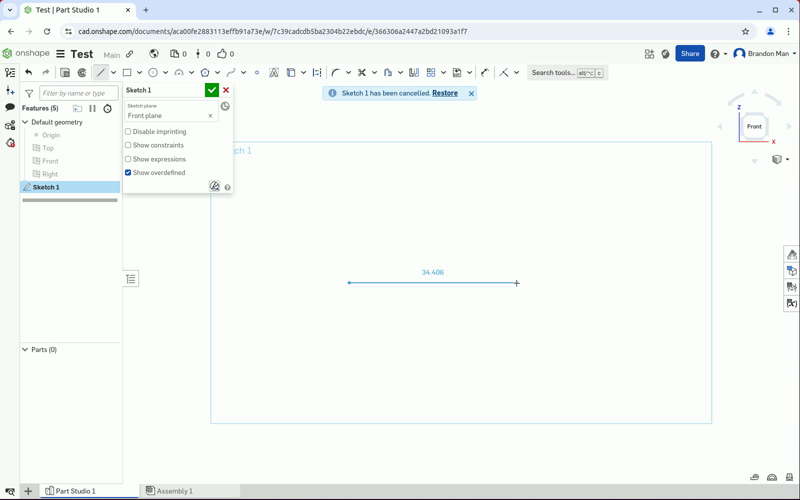
key_up(shift)
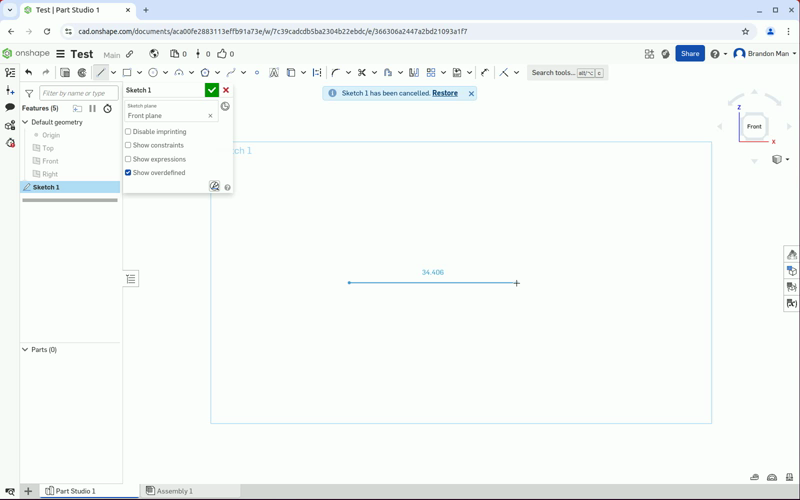
key_down(shift)
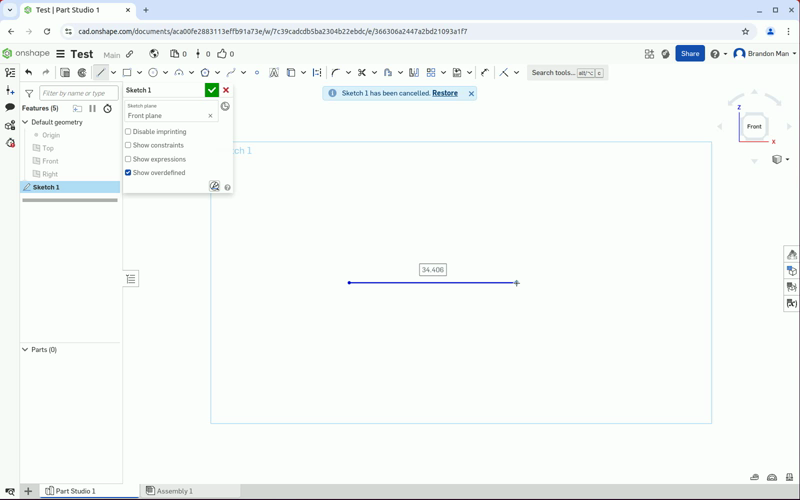
mouse_move(546, 282)
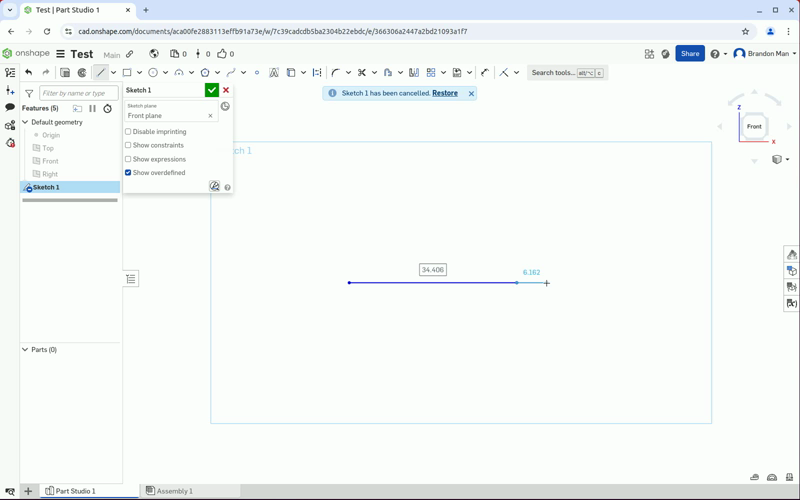
mouse_move(516, 249)
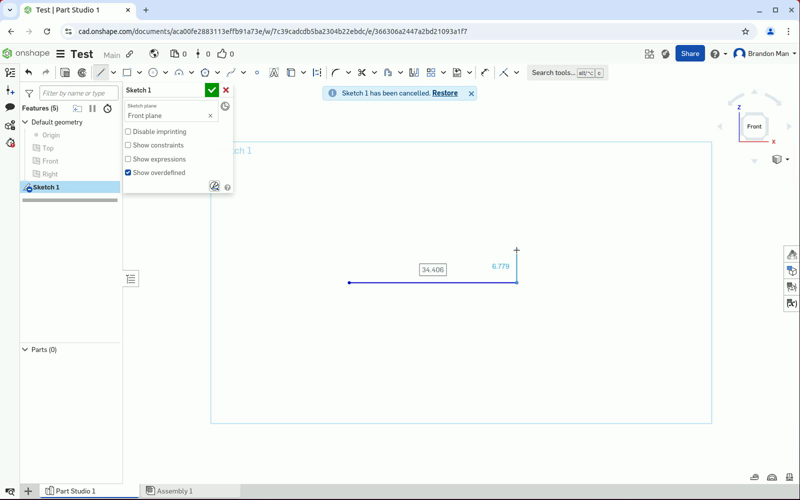
click(516, 249)
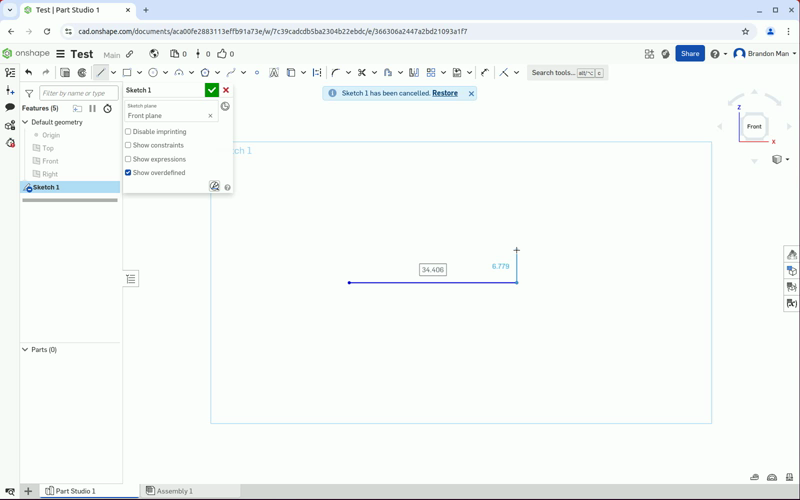
key_up(shift)
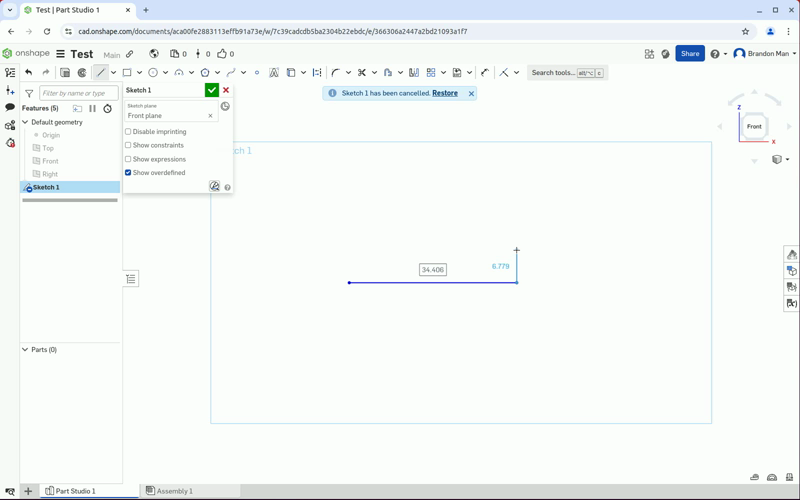
key_down(shift)
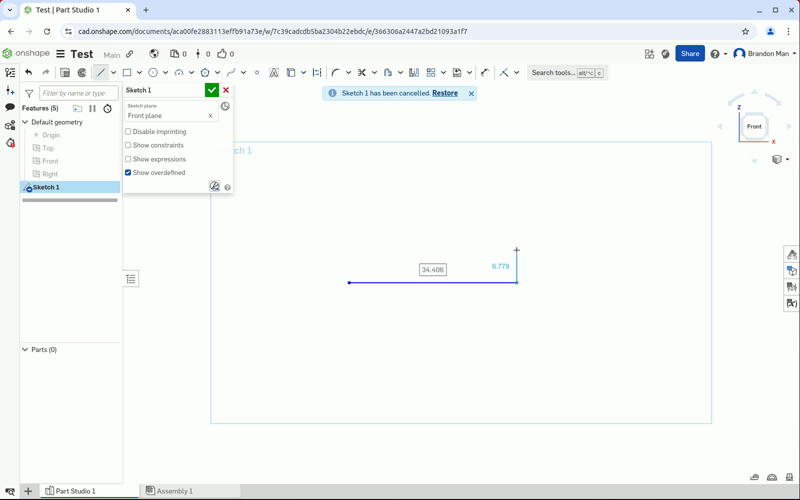
mouse_move(382, 249)
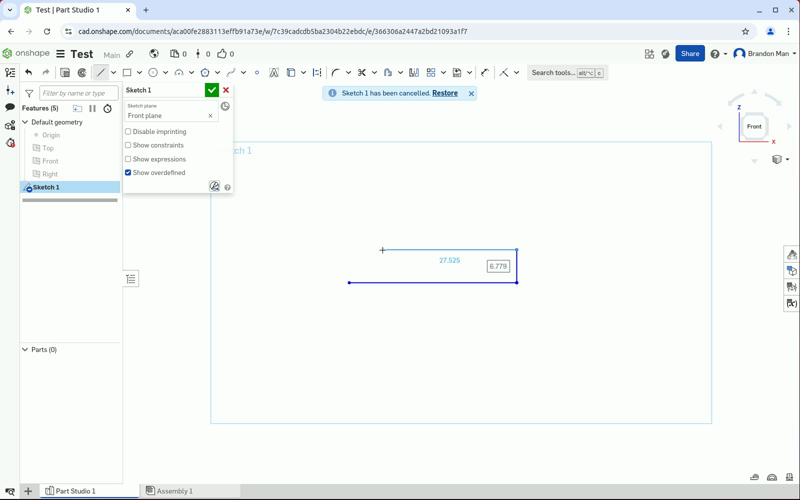
click(382, 249)
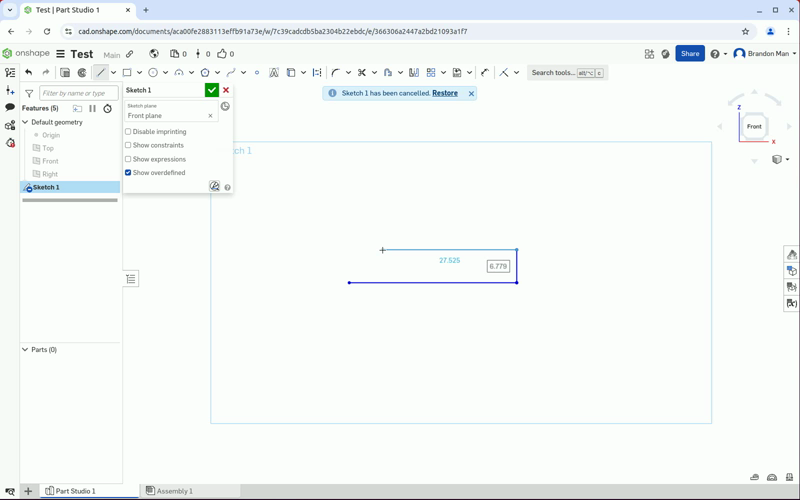
key_up(shift)
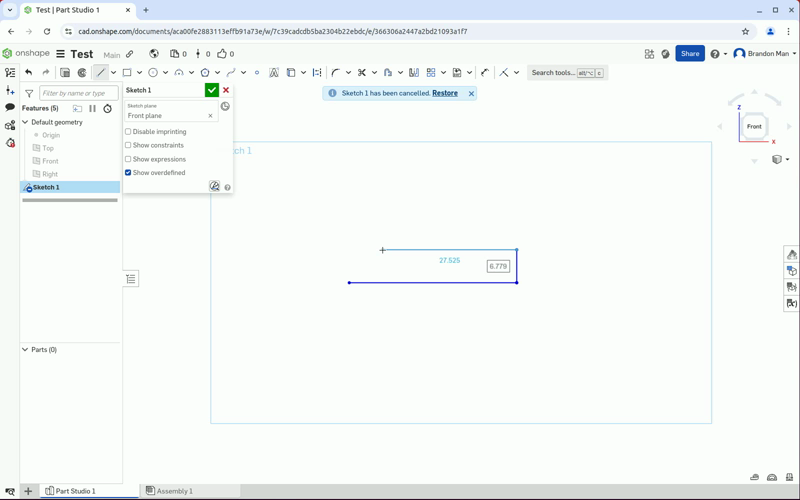
key_down(shift)
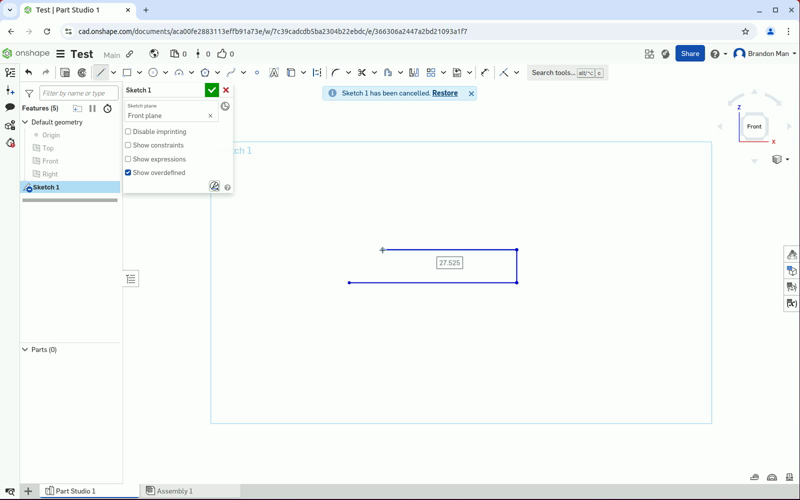
mouse_move(412, 249)
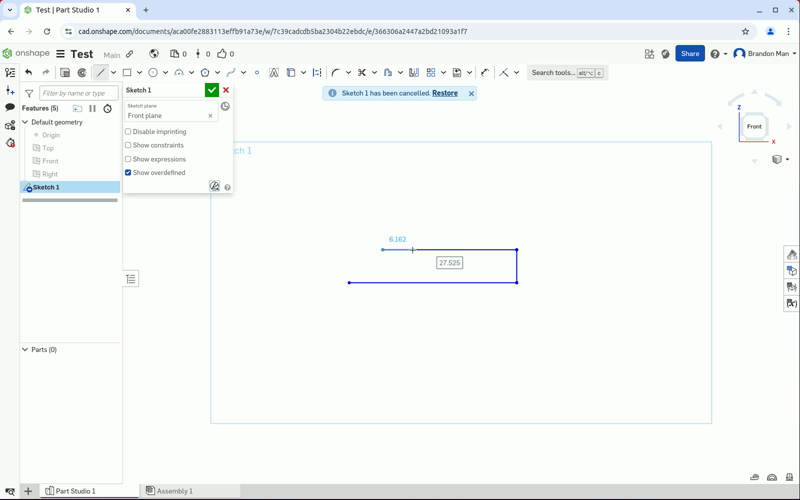
mouse_move(349, 249)
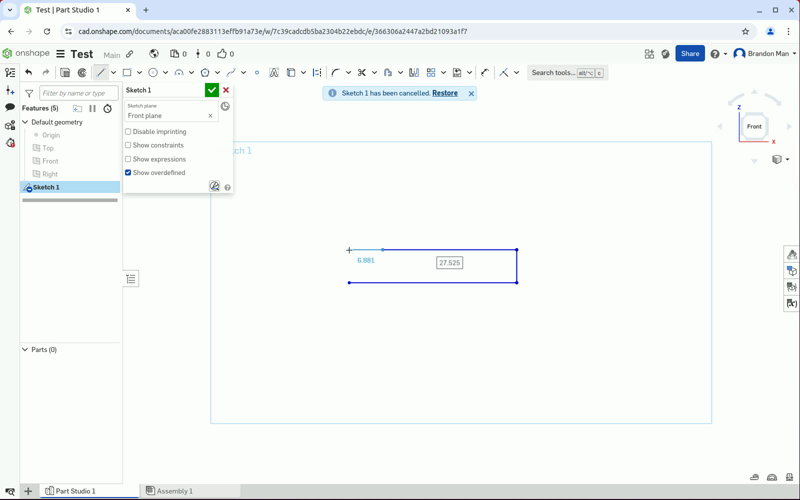
click(349, 249)
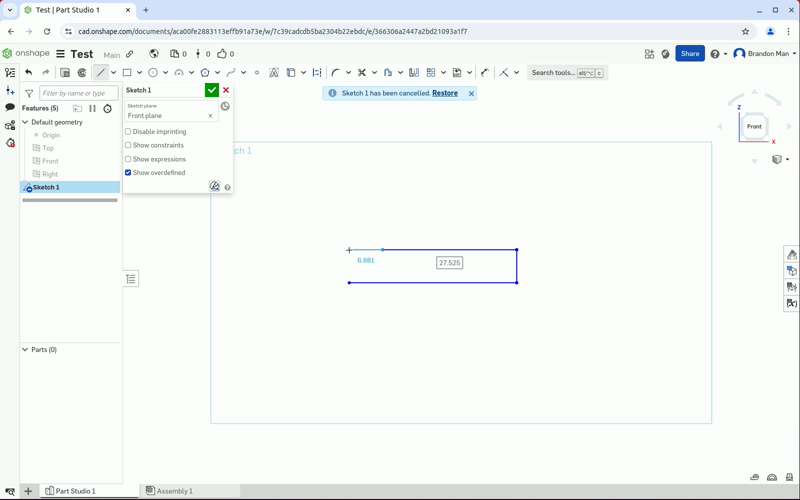
key_up(shift)
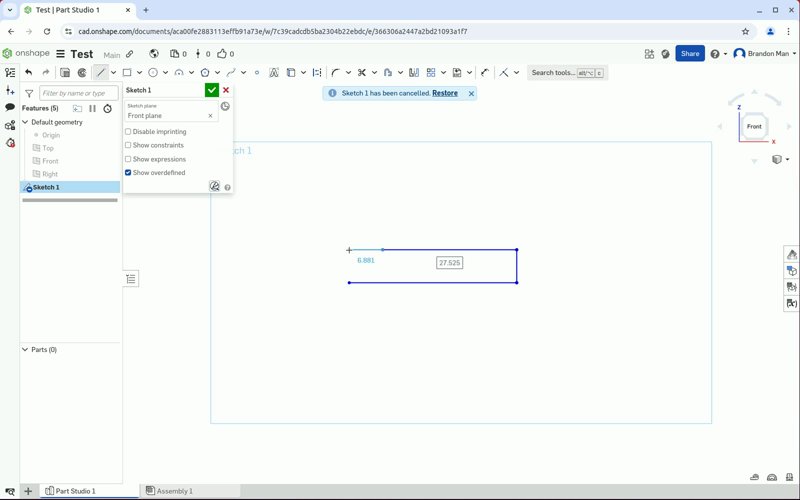
mouse_move(379, 249)
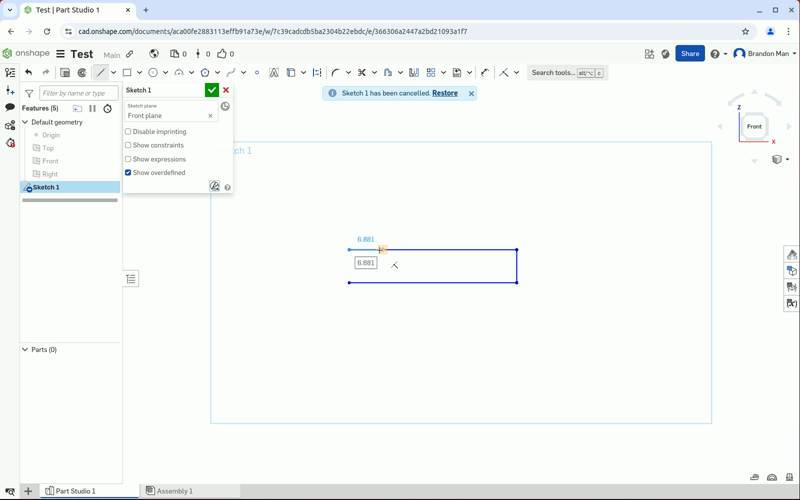
key_down(shift)
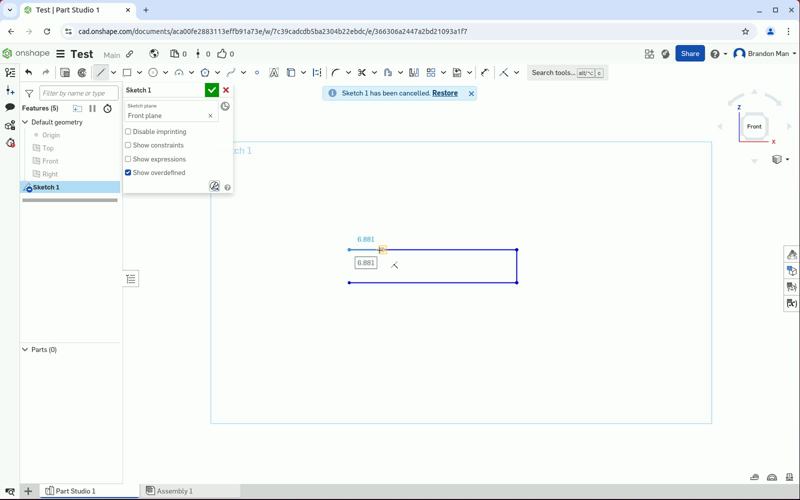
mouse_move(349, 282)
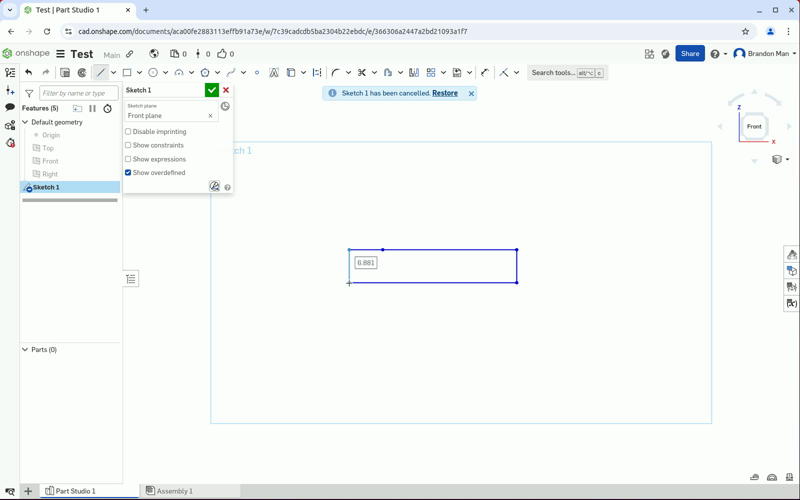
key_up(shift)
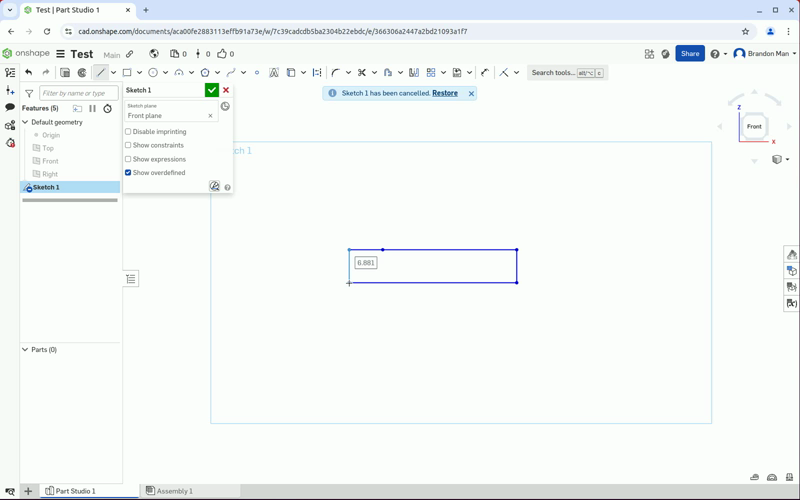
click(349, 282)
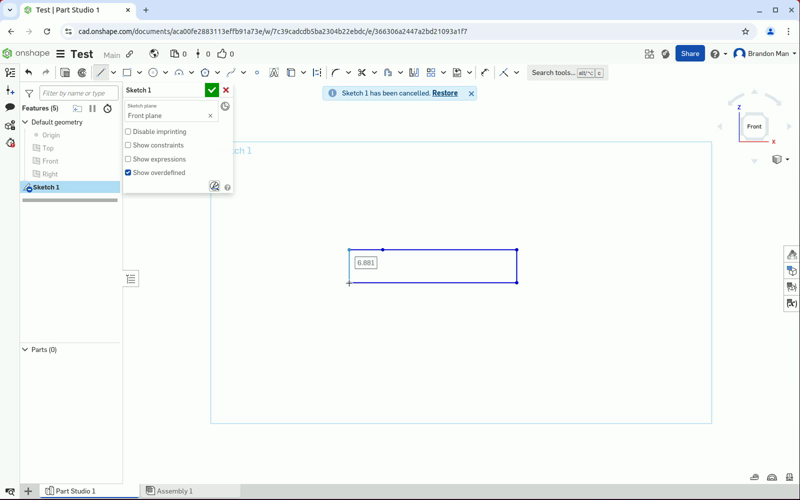
key(esc)
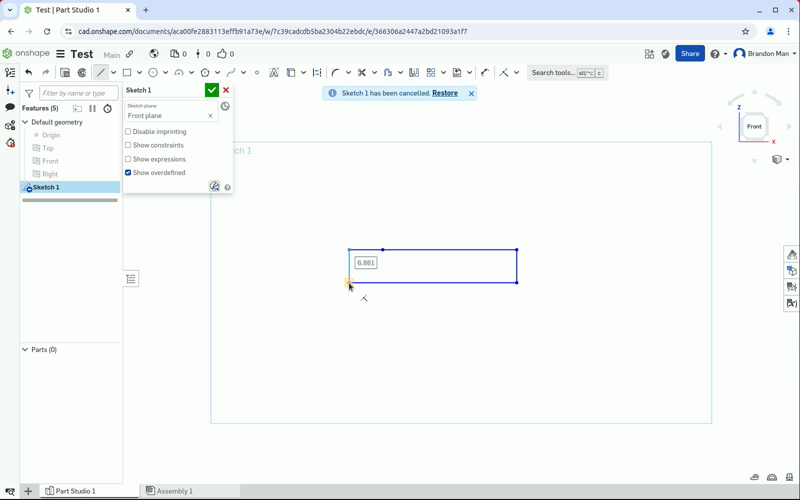
mouse_move(371, 264)
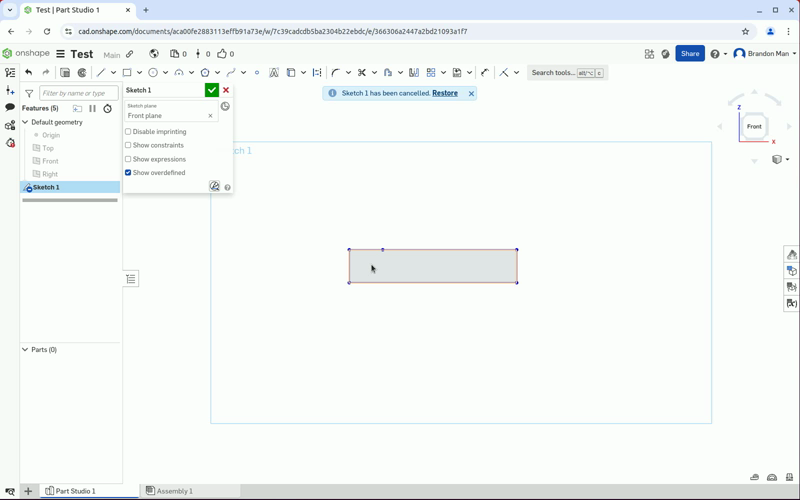
click(371, 264)
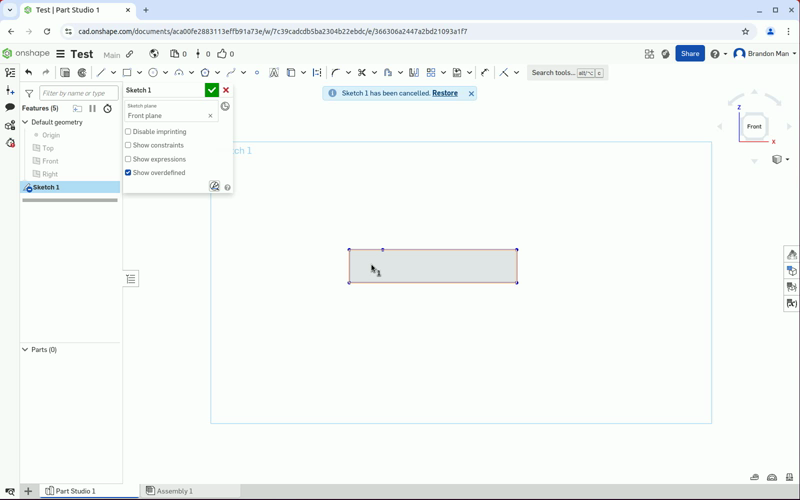
mouse_move(73, 352)
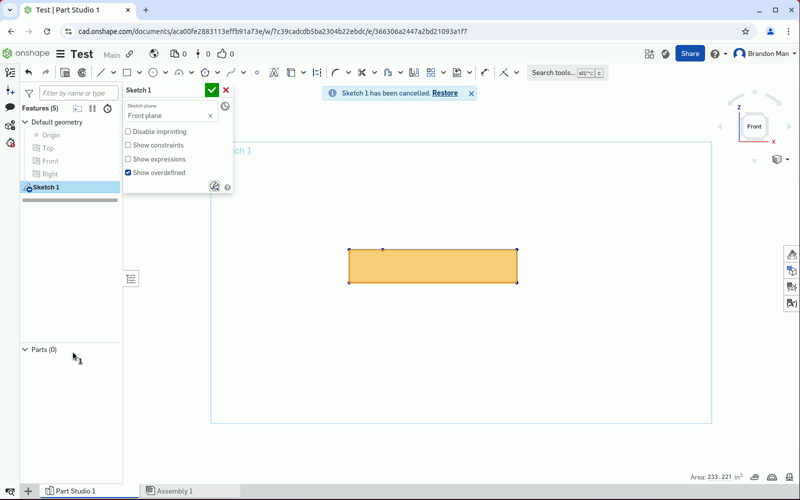
key(shift+y)
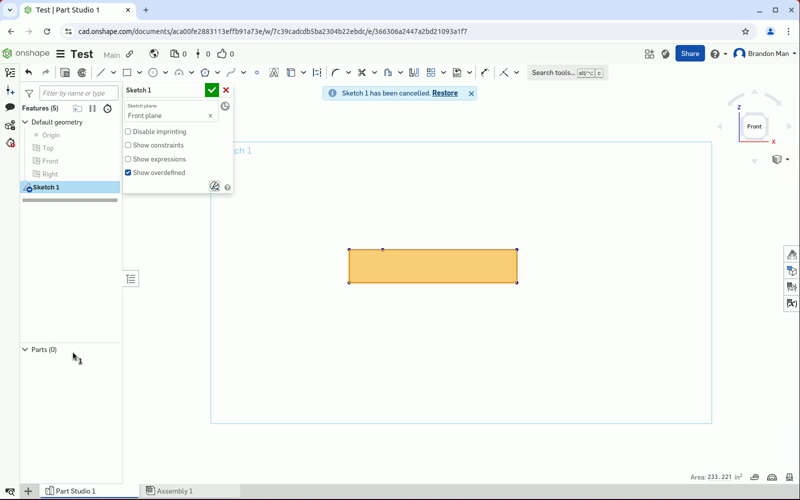
key(shift+e)
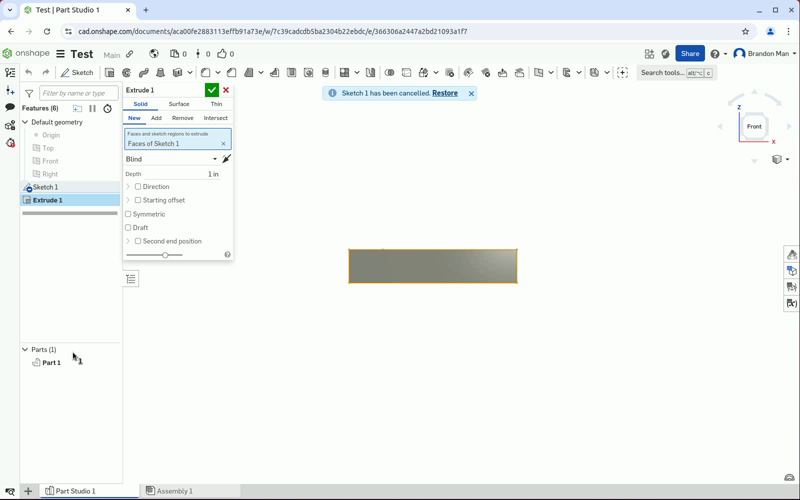
mouse_move(143, 106)
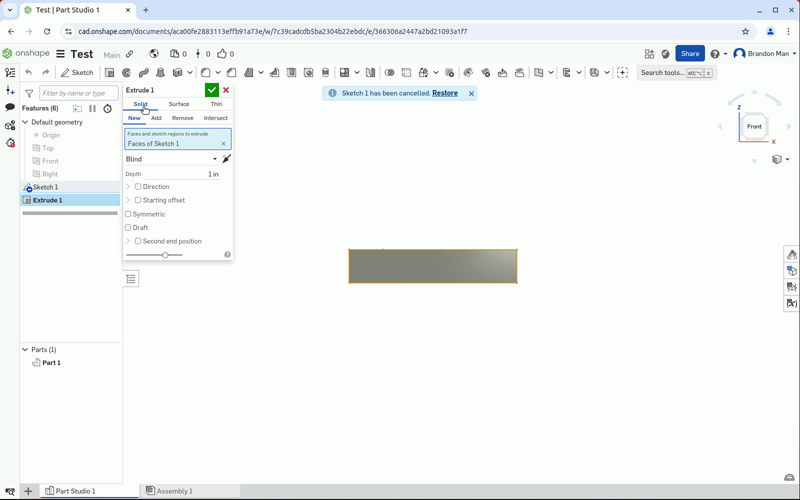
click(143, 106)
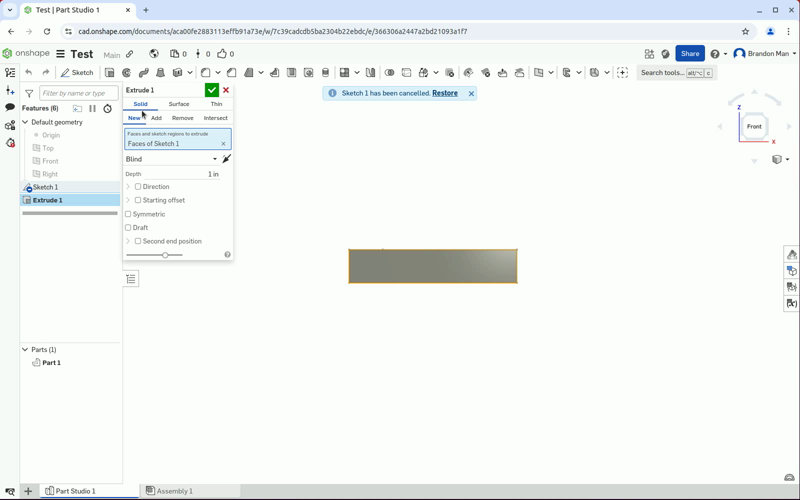
mouse_move(137, 120)
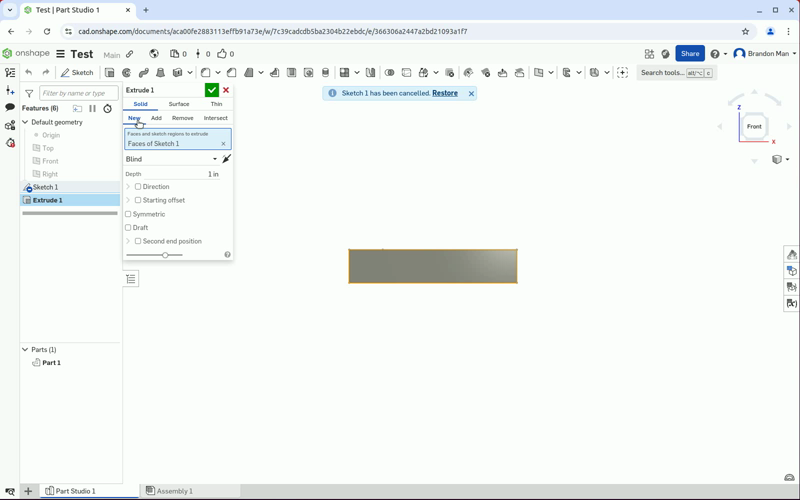
click(137, 120)
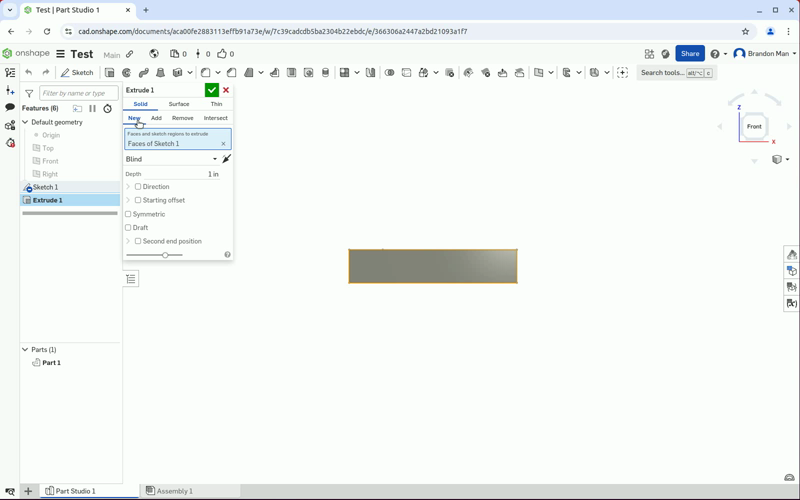
key(tab, 4)
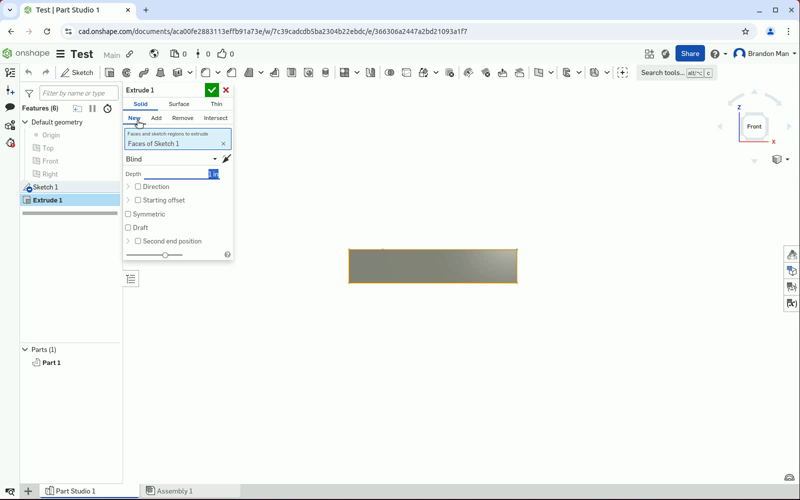
text(13.721)
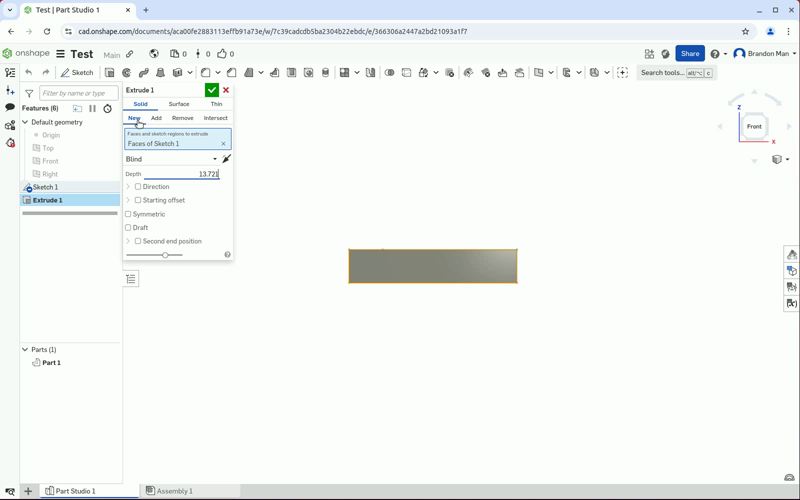
key(enter)
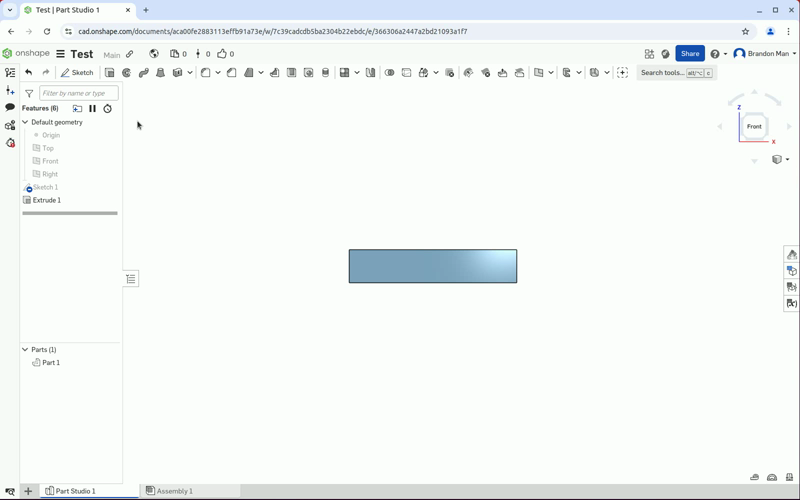
key(shift+h)
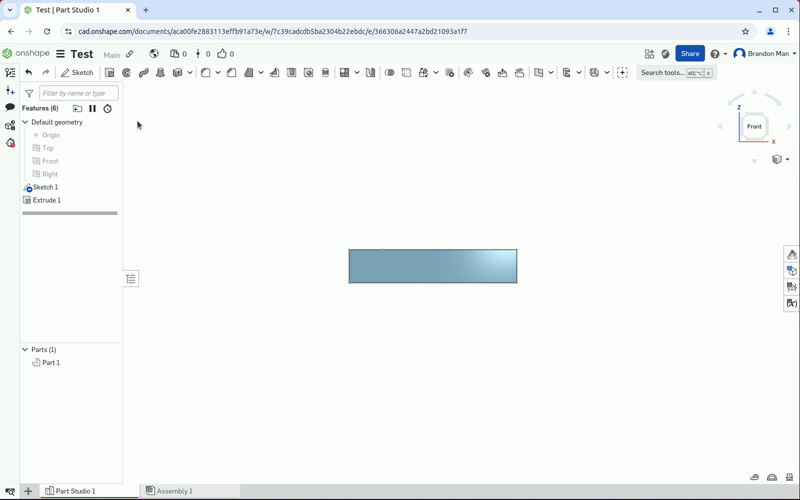
key(shift+h)
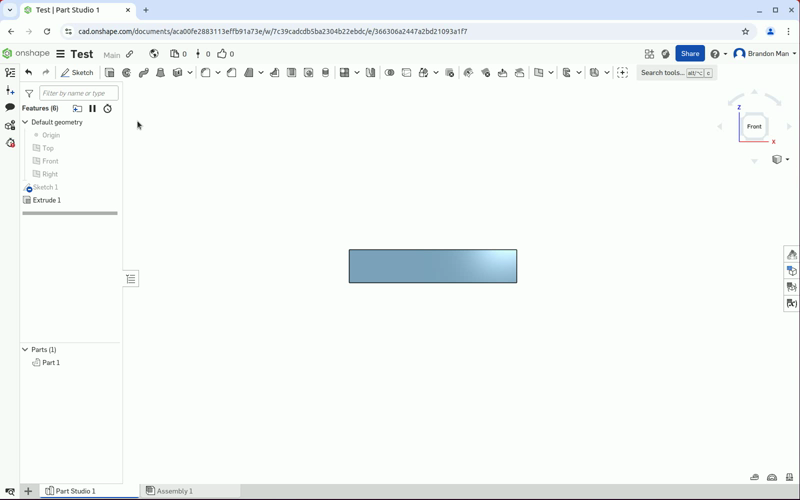
mouse_move(73, 189)
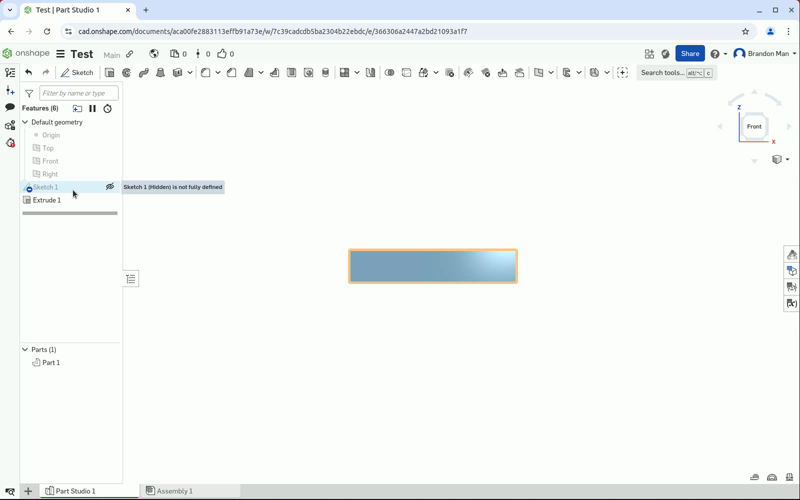
click(73, 189)
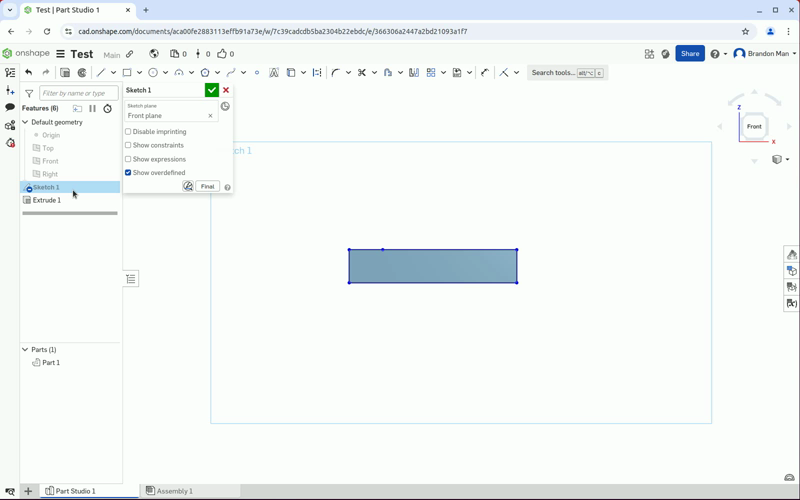
mouse_move(229, 92)
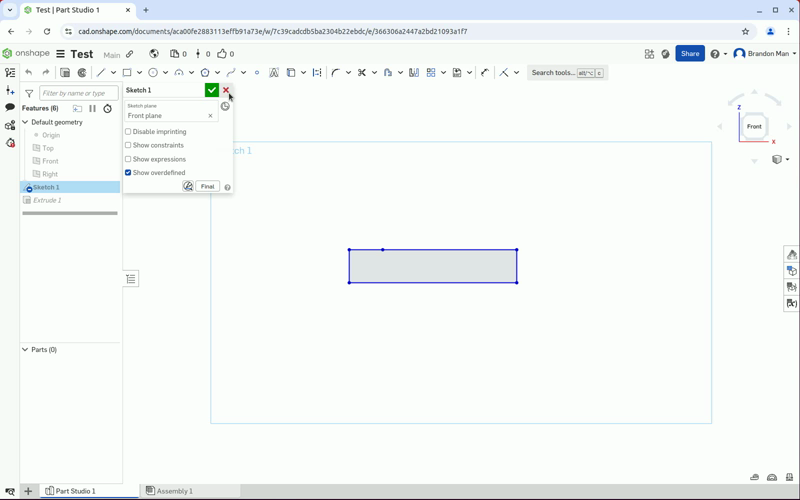
click(229, 92)
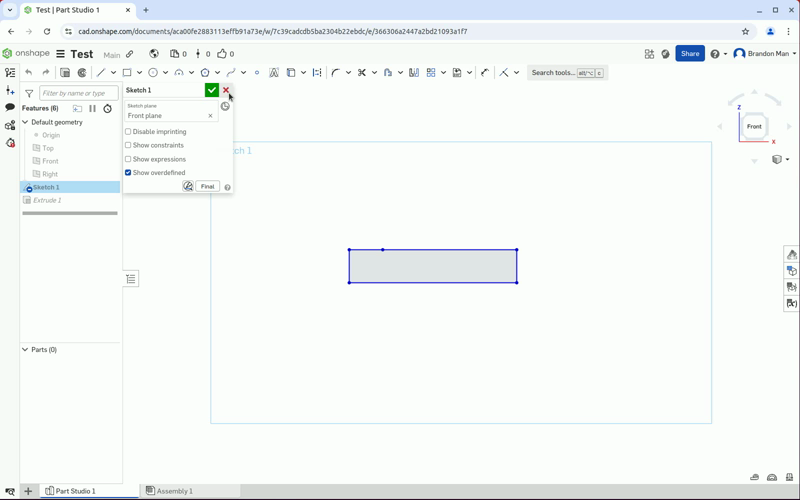
key(shift+s)
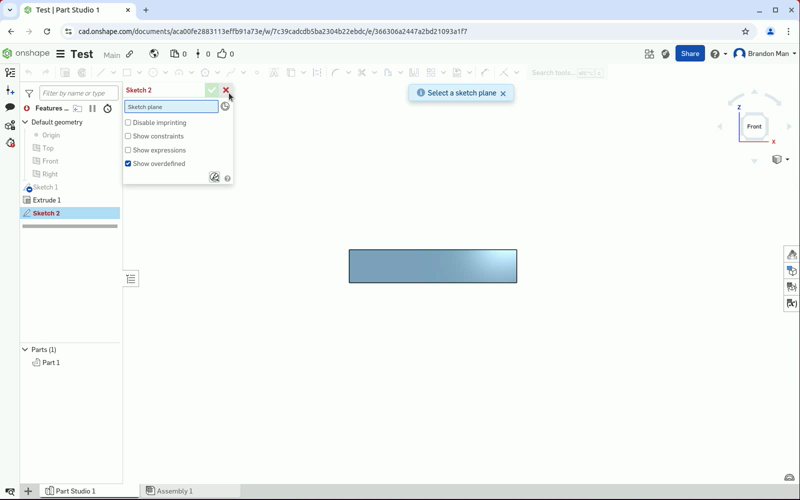
mouse_move(73, 163)
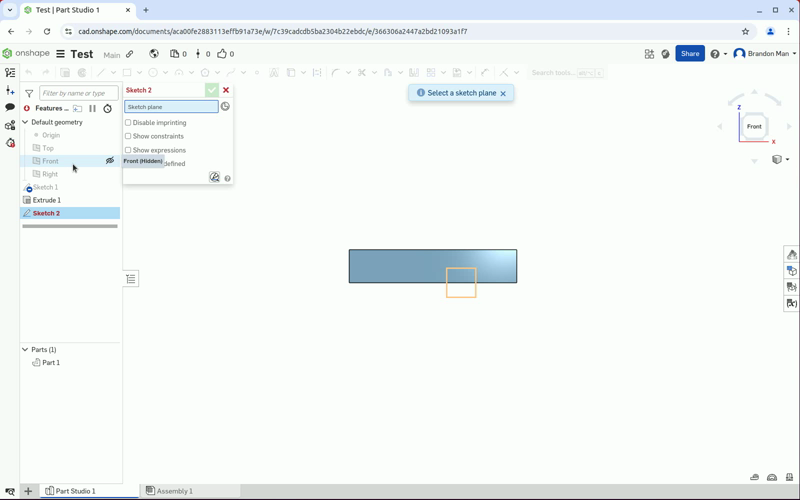
click(73, 163)
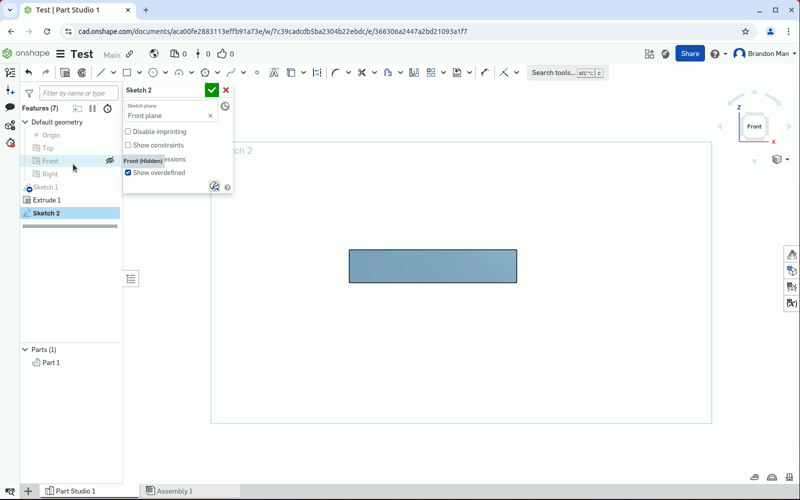
mouse_move(73, 352)
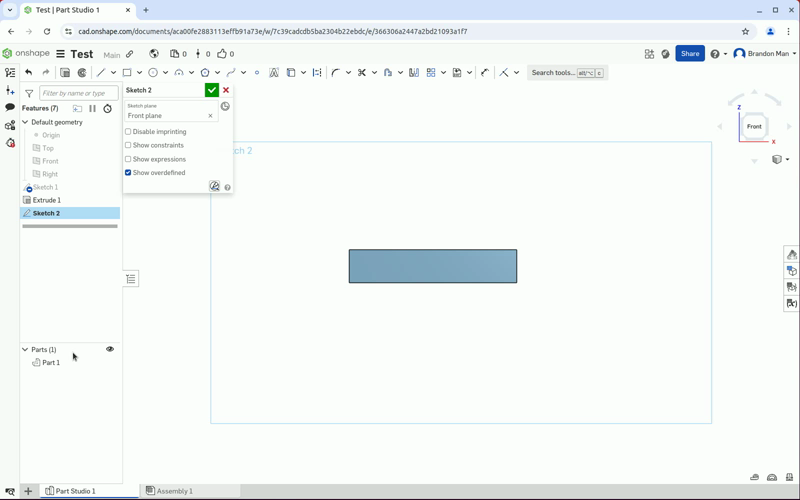
key(y)
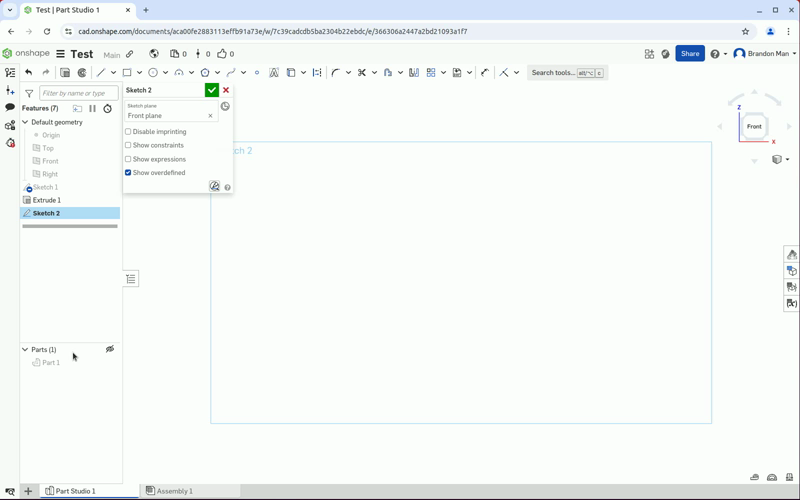
key(l)
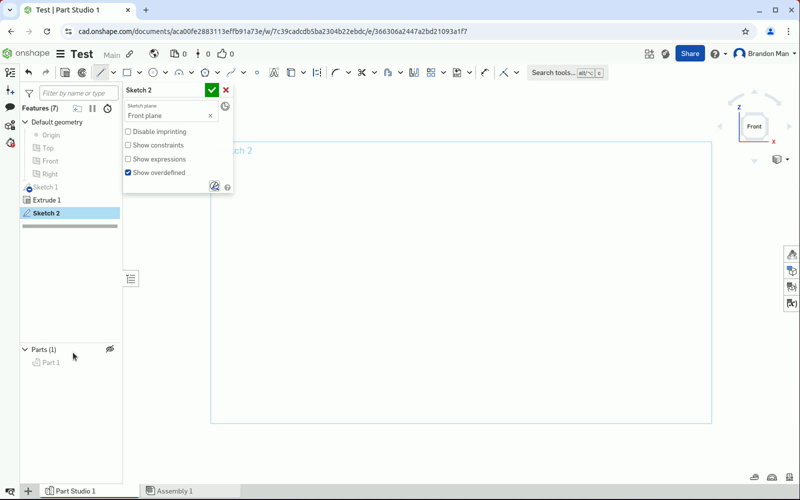
key_down(shift)
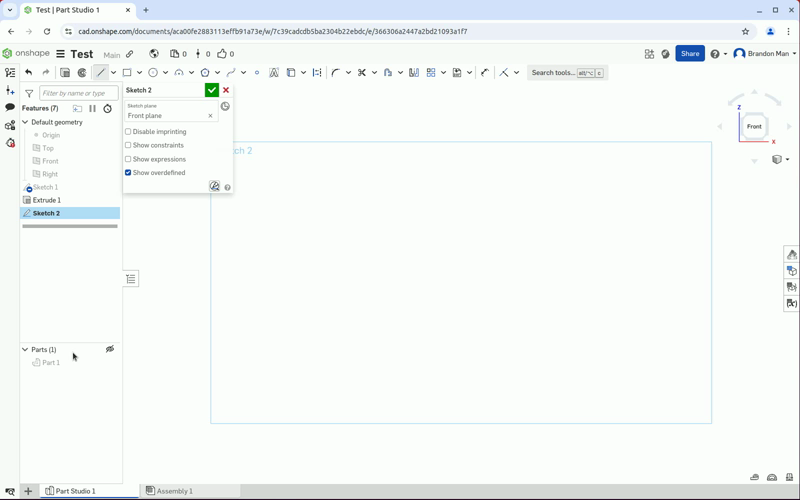
mouse_move(349, 249)
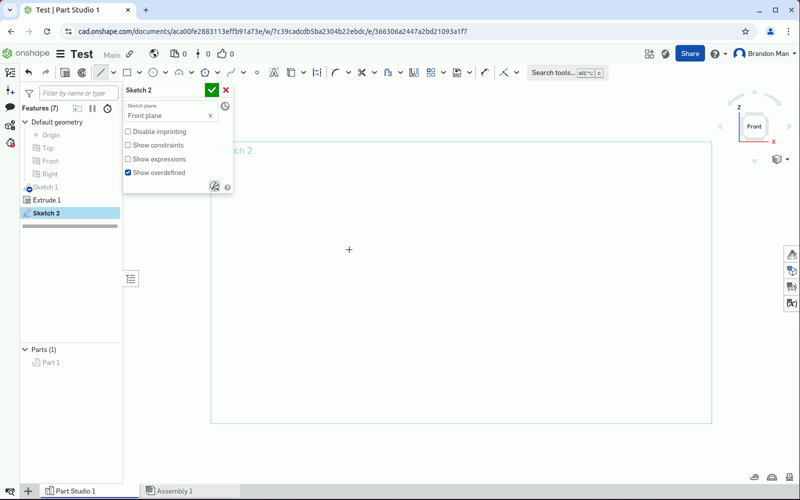
click(349, 249)
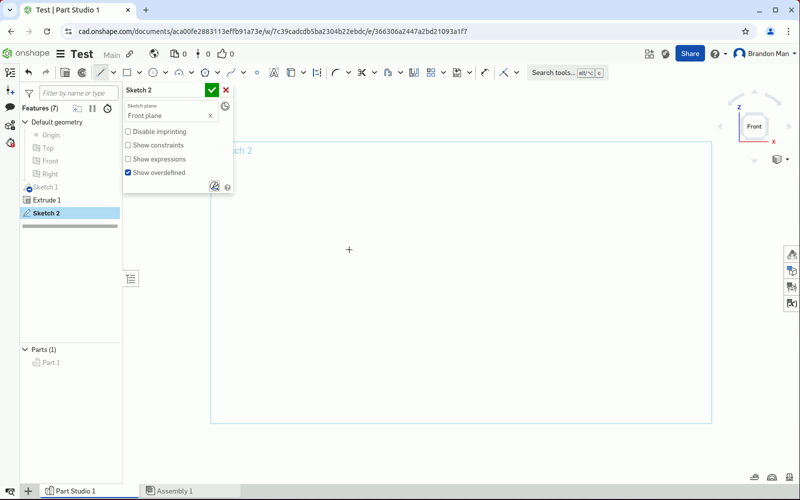
key_up(shift)
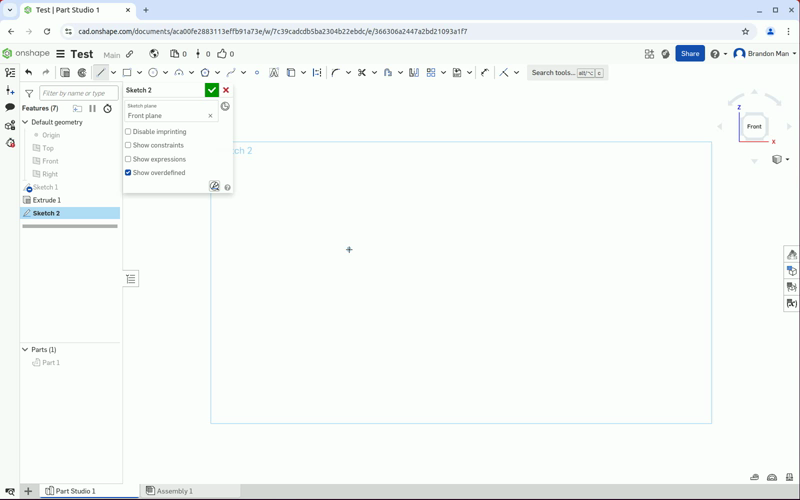
key_down(shift)
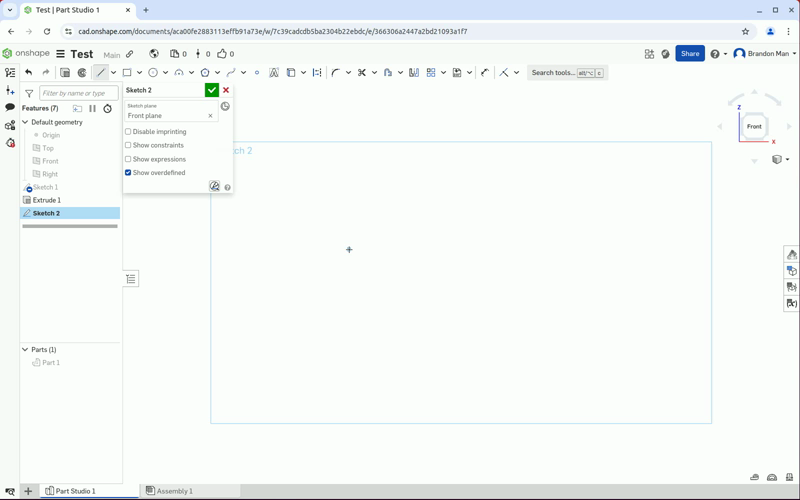
mouse_move(379, 249)
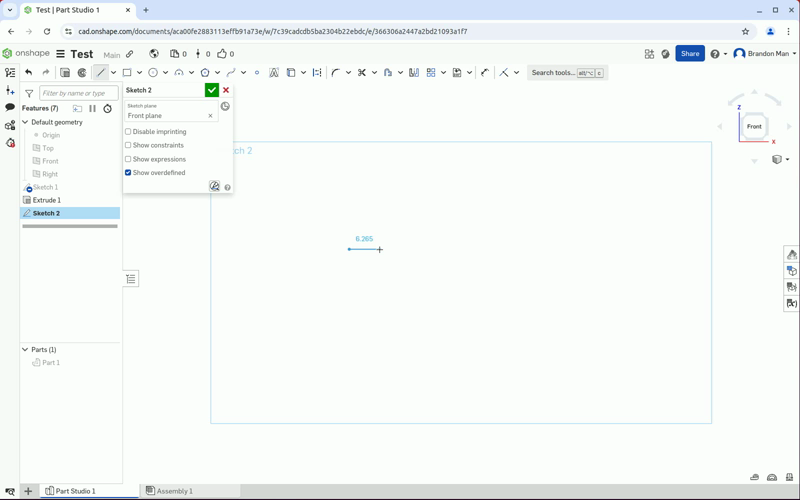
mouse_move(382, 249)
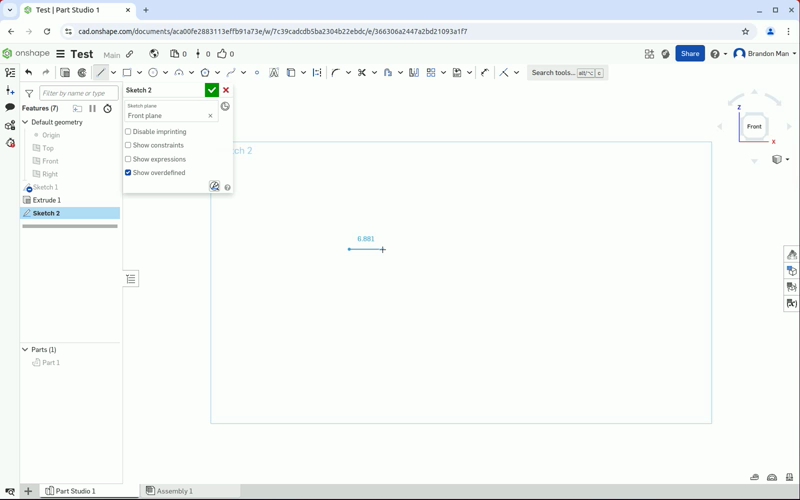
click(382, 249)
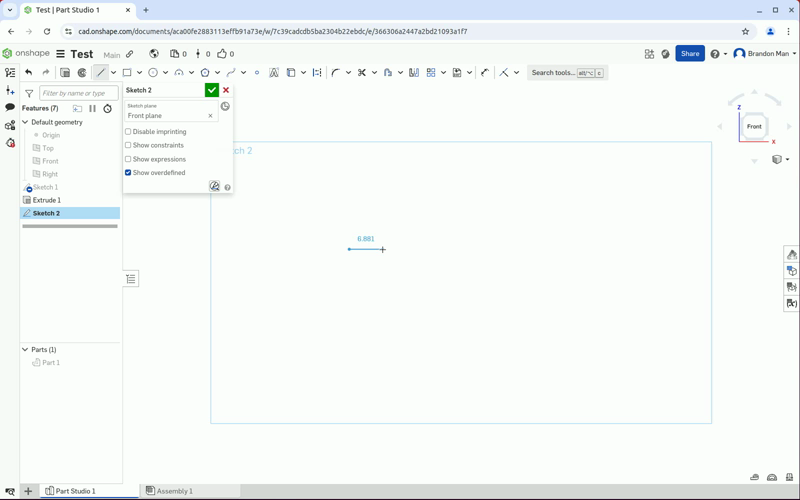
key_up(shift)
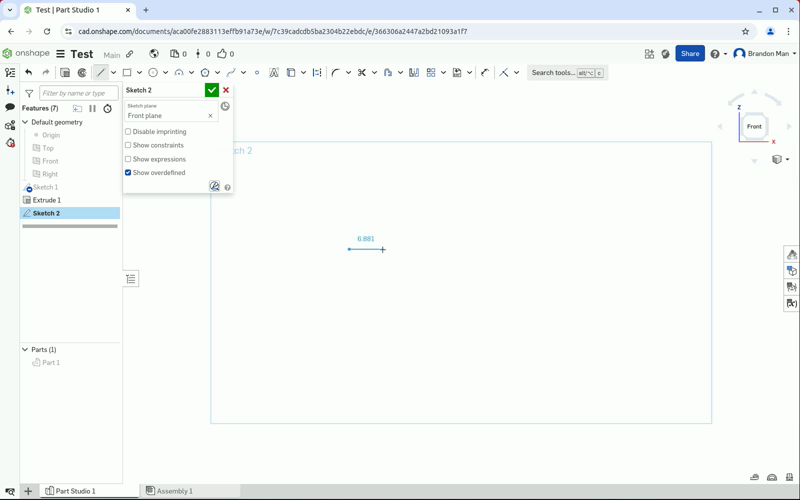
key_down(shift)
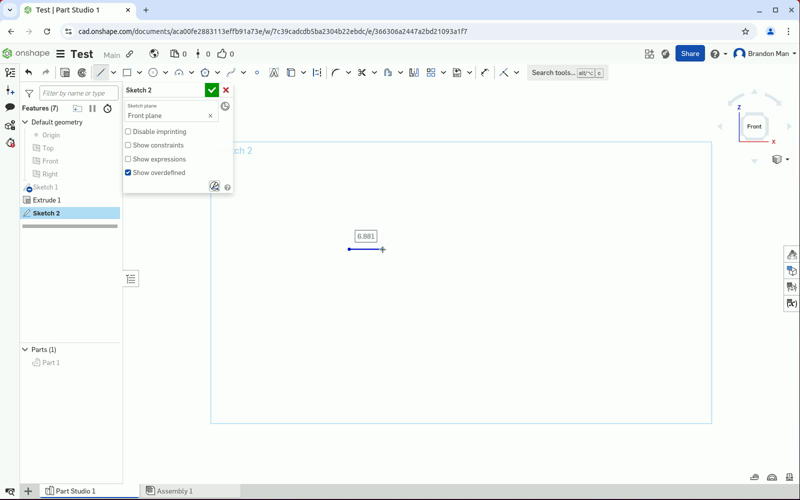
mouse_move(382, 165)
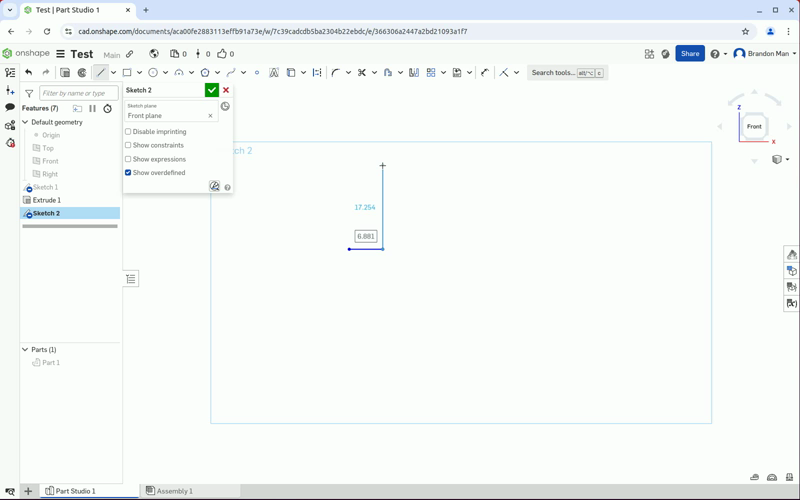
click(382, 165)
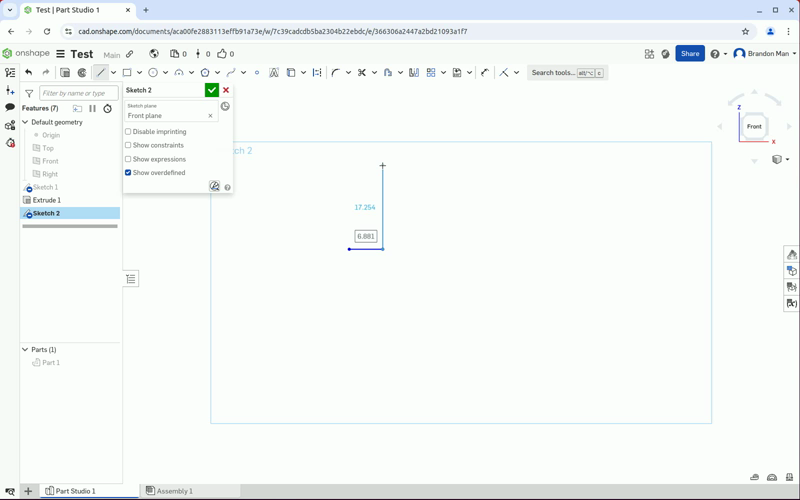
key_up(shift)
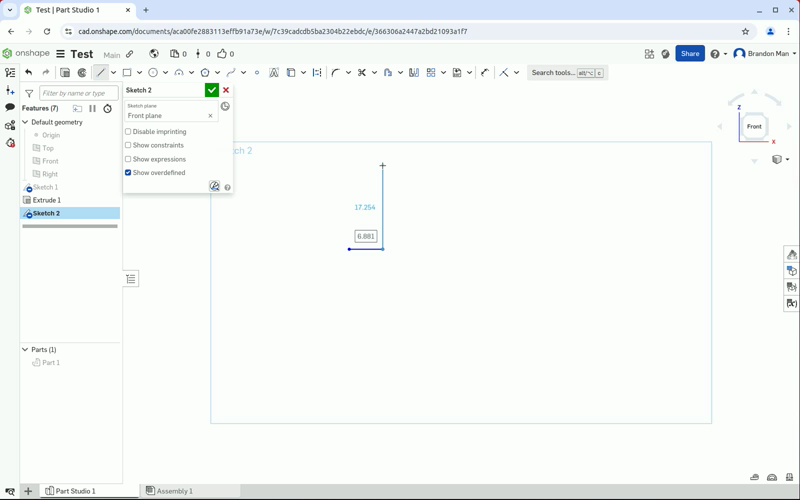
key_down(shift)
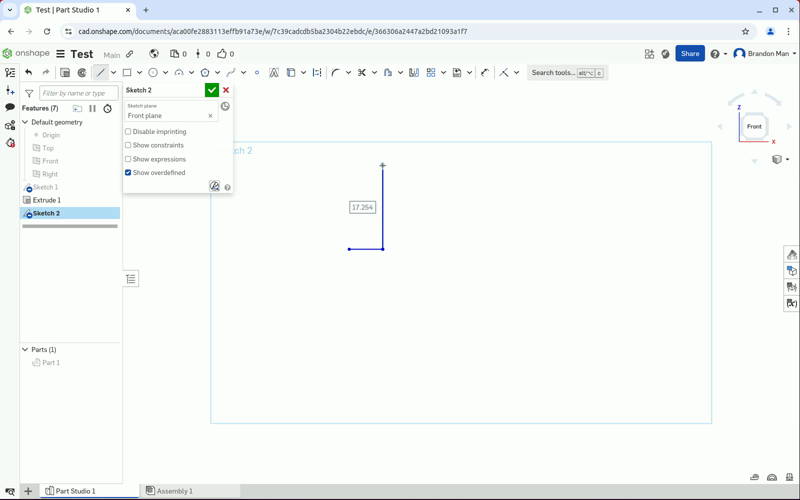
mouse_move(412, 165)
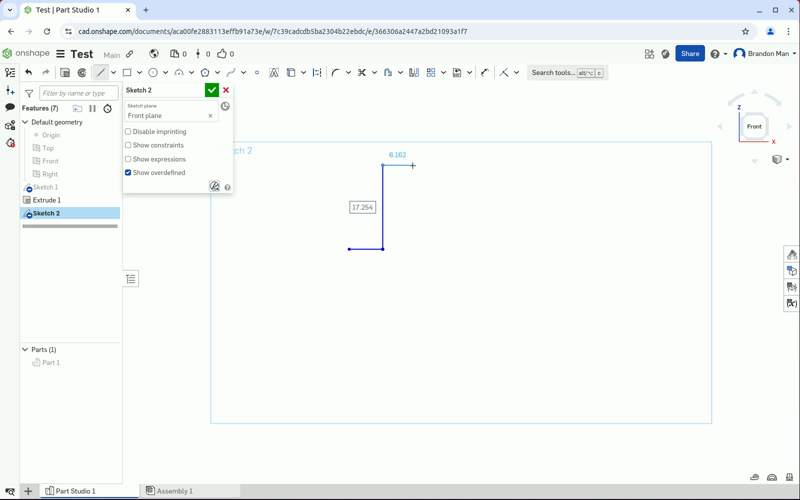
mouse_move(349, 165)
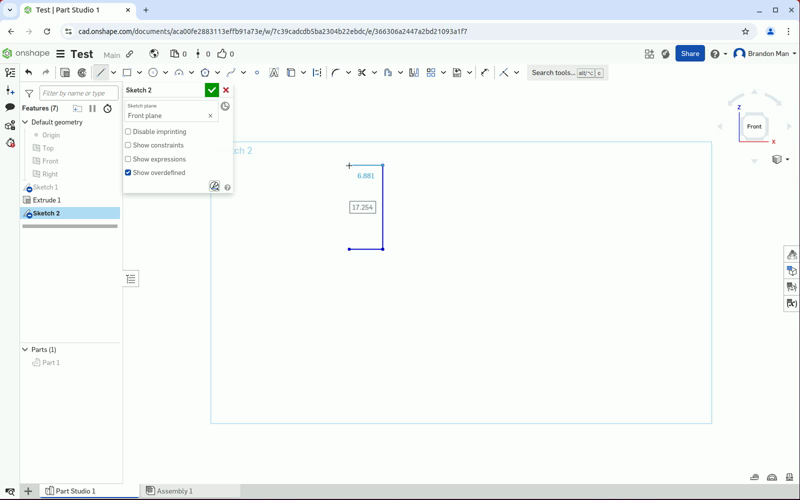
click(349, 165)
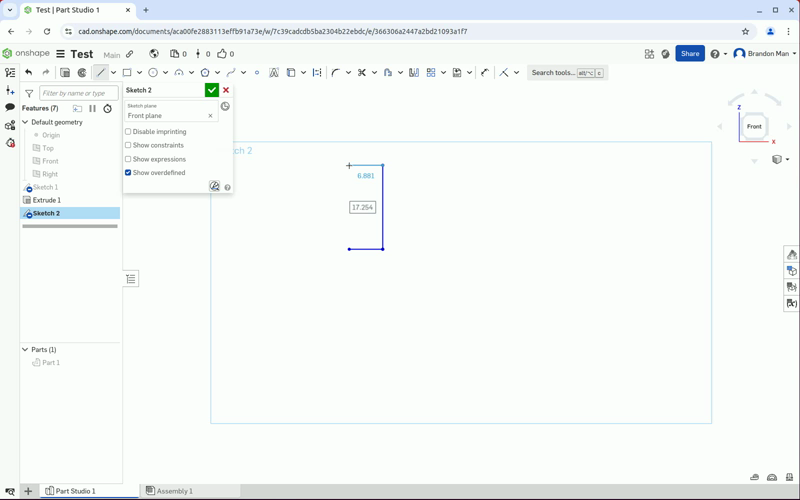
key_up(shift)
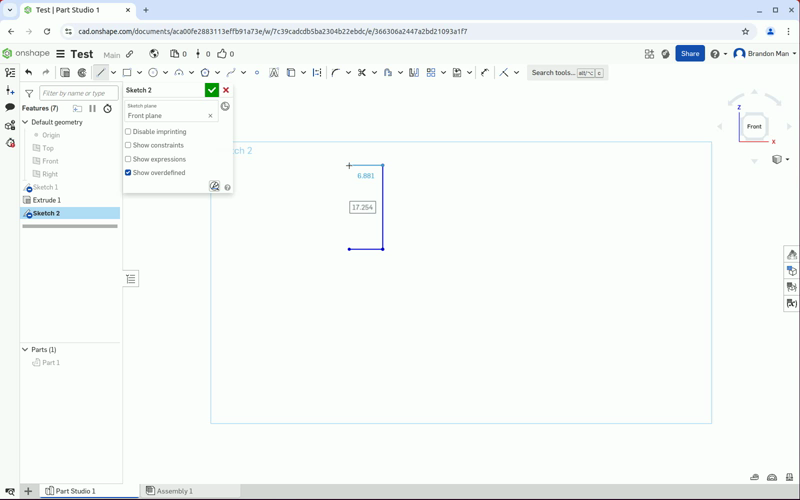
key_down(shift)
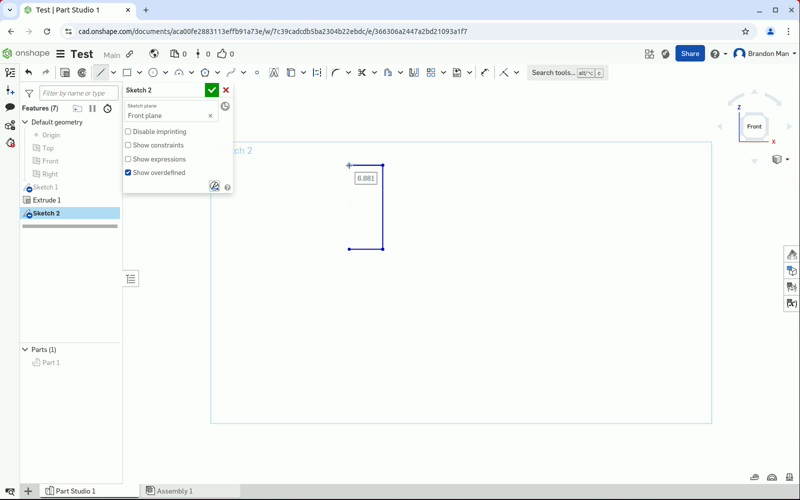
mouse_move(349, 249)
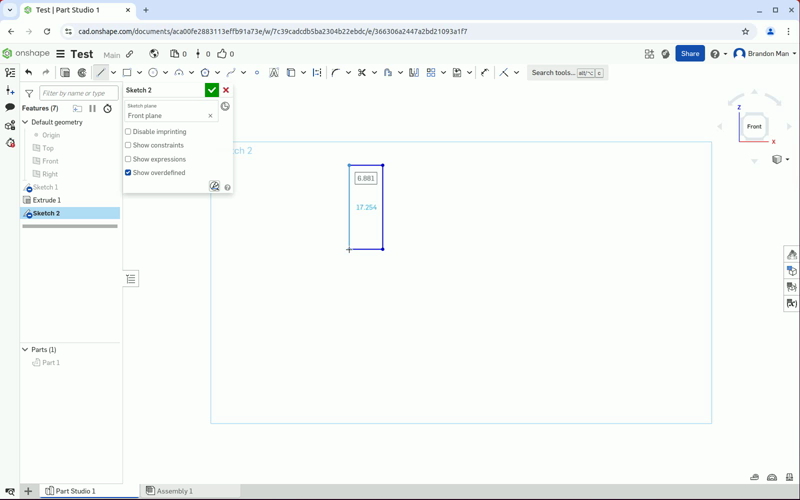
key_up(shift)
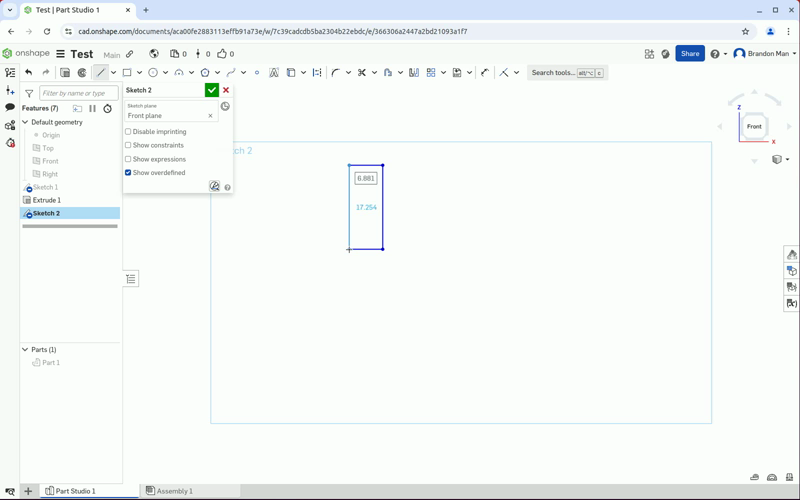
click(349, 249)
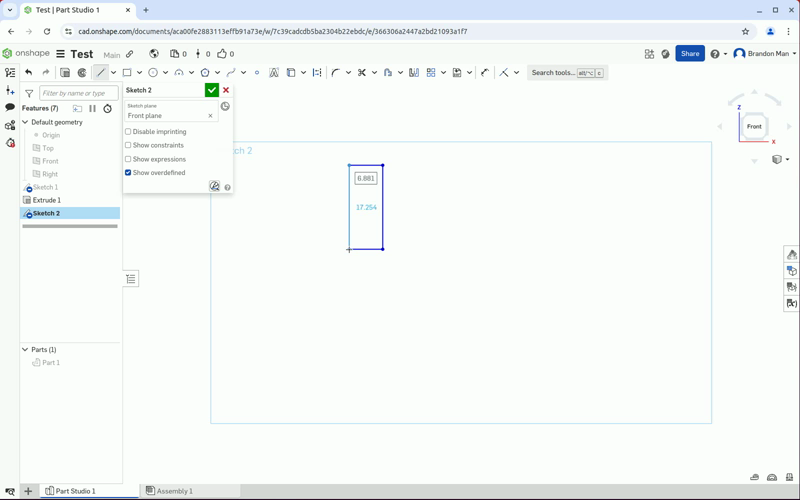
key(esc)
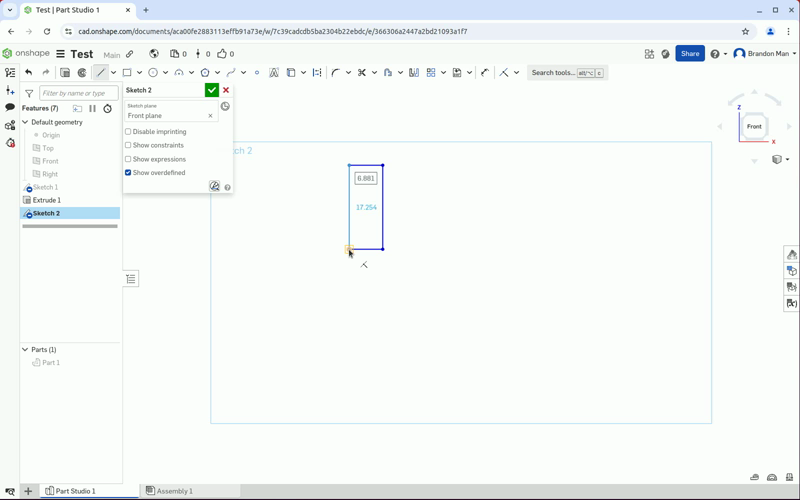
mouse_move(368, 235)
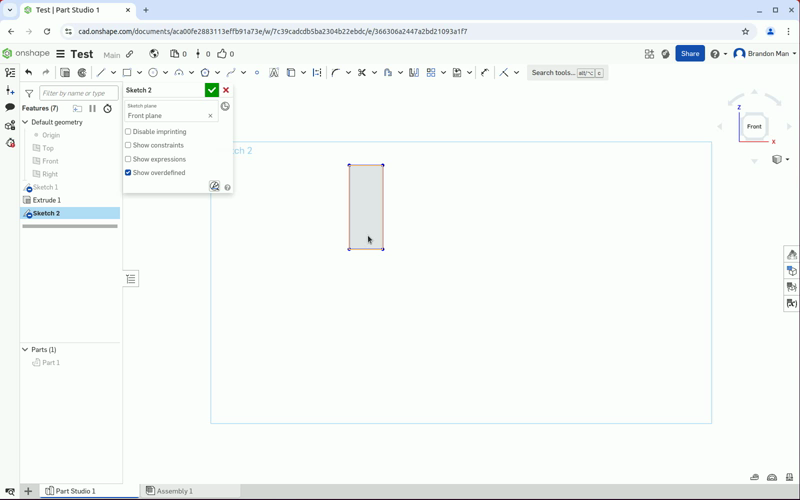
click(368, 235)
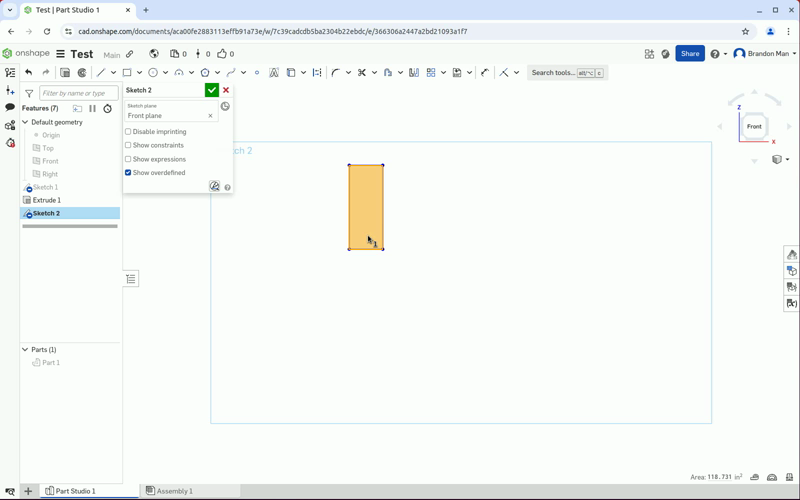
mouse_move(73, 352)
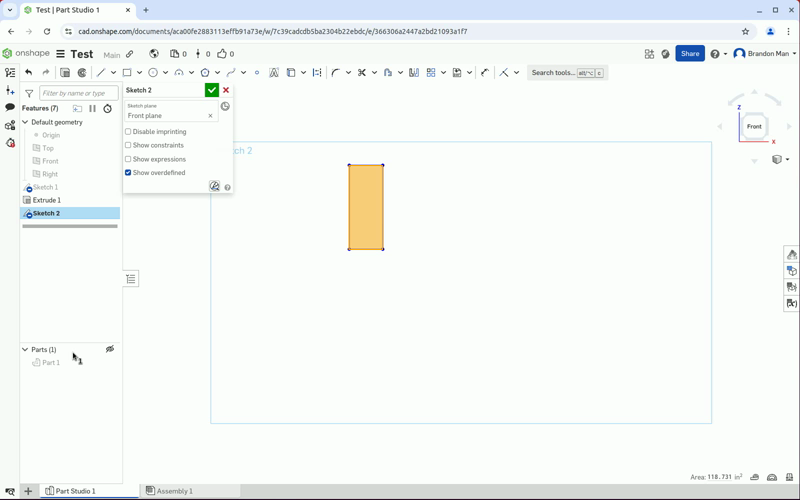
key(shift+y)
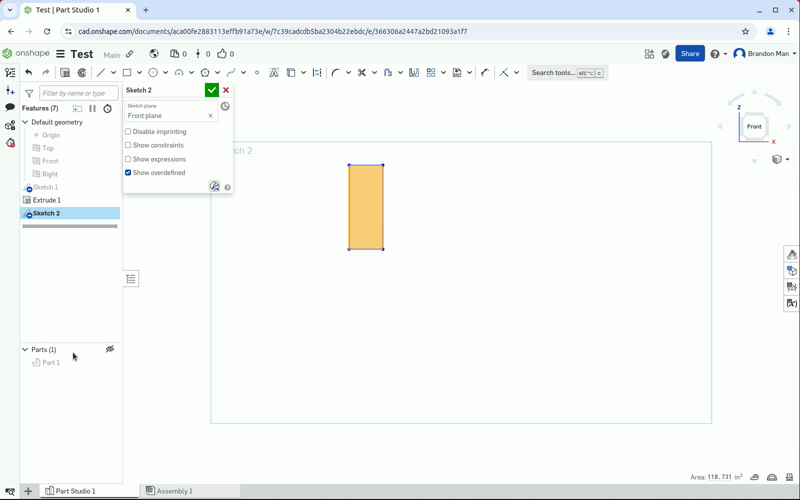
key(shift+e)
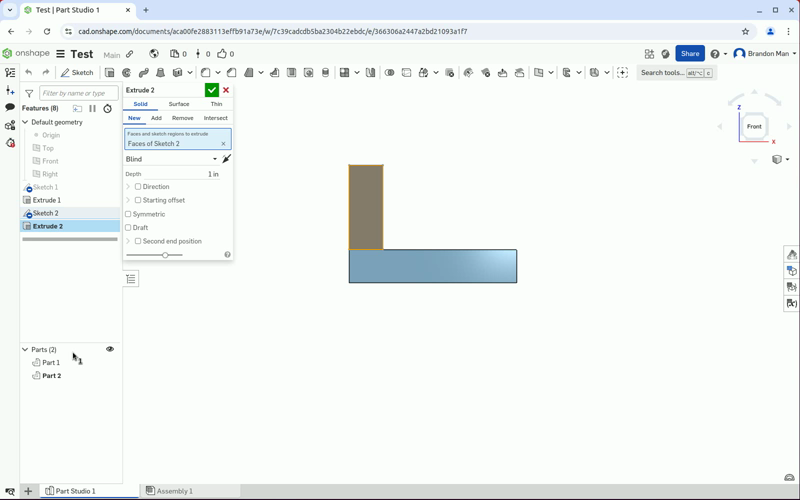
mouse_move(143, 106)
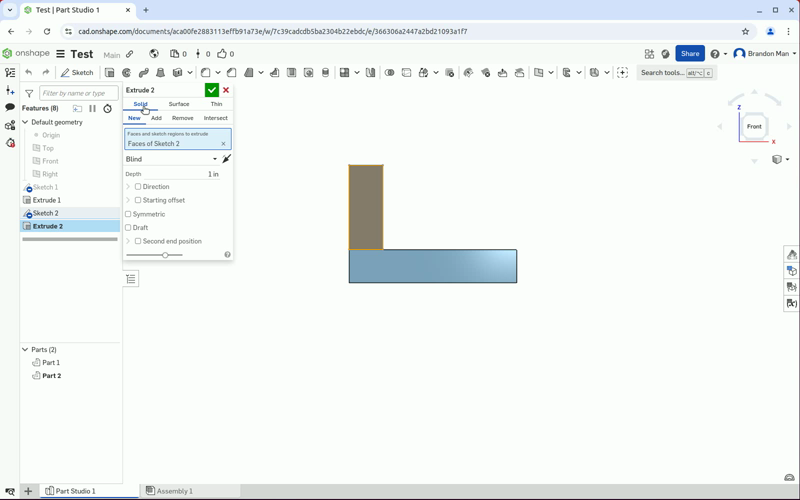
click(143, 106)
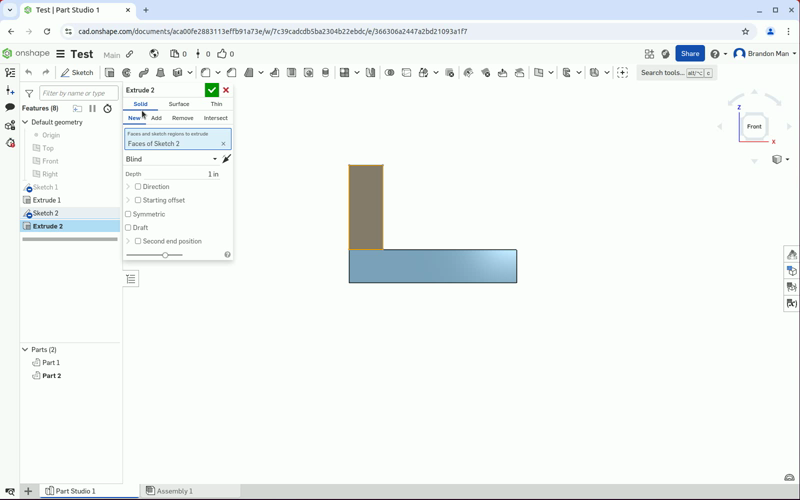
mouse_move(137, 120)
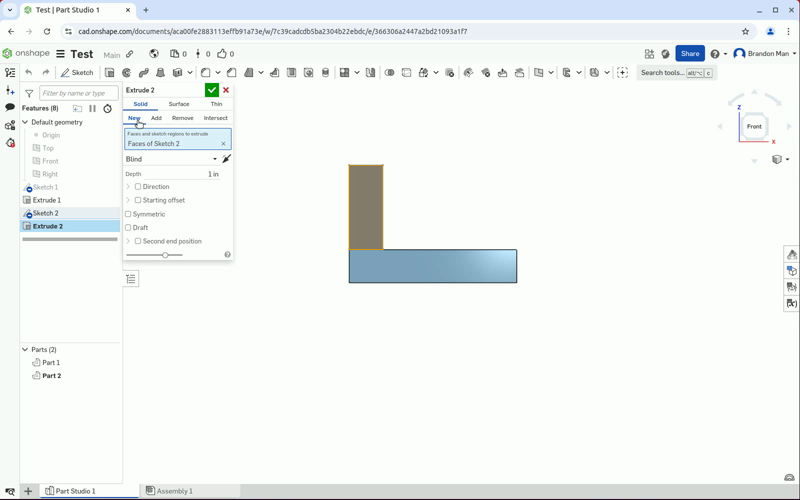
click(137, 120)
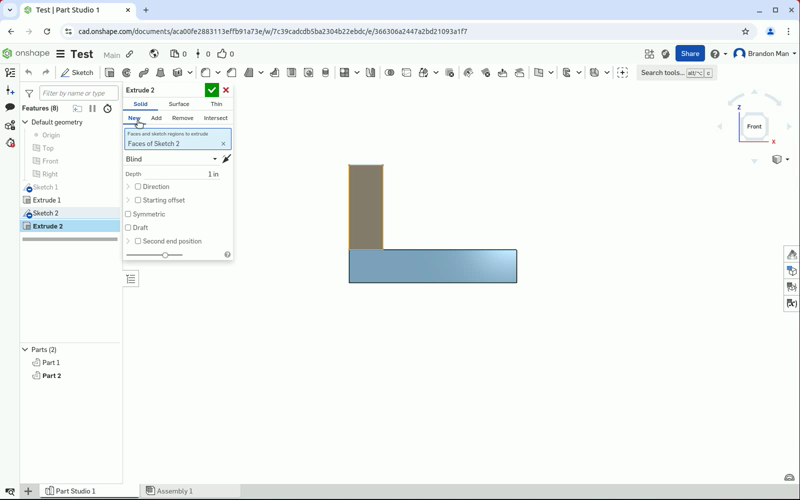
key(tab, 4)
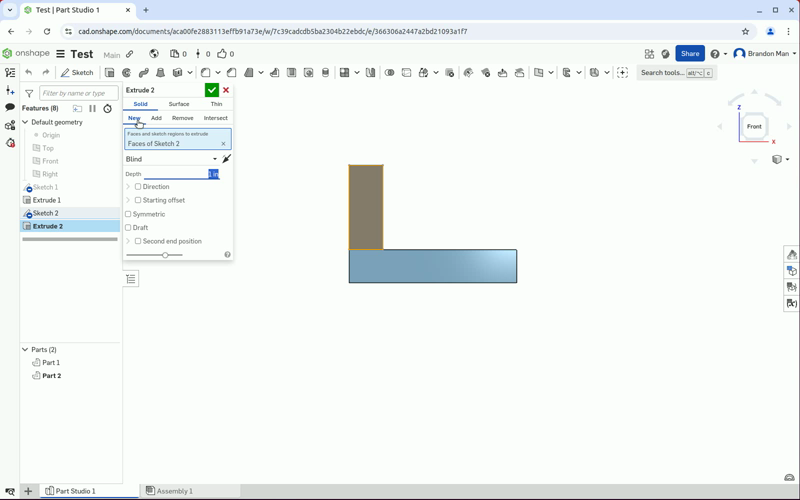
text(13.721)
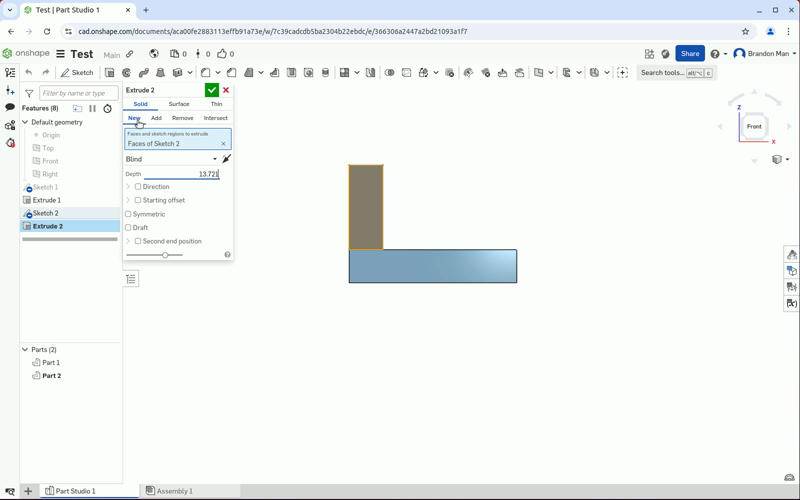
key(enter)
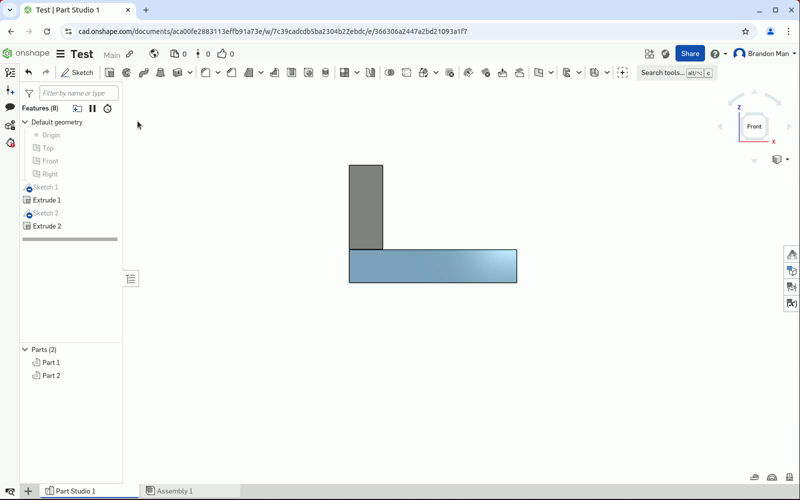
key(shift+h)
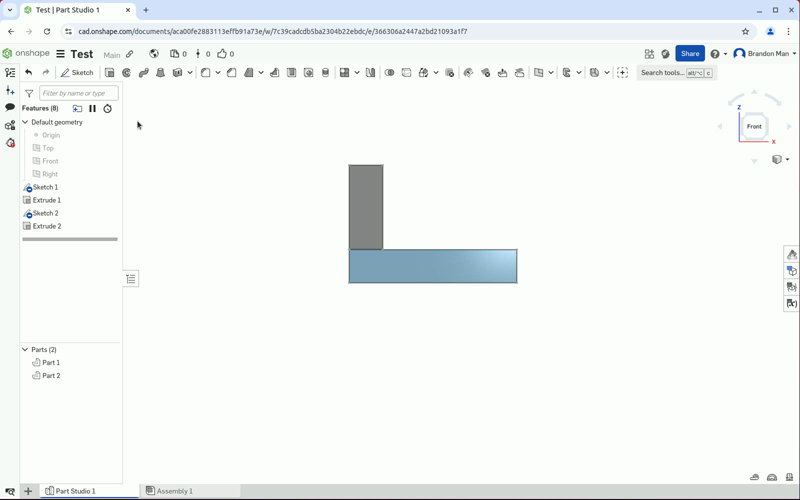
key(shift+h)
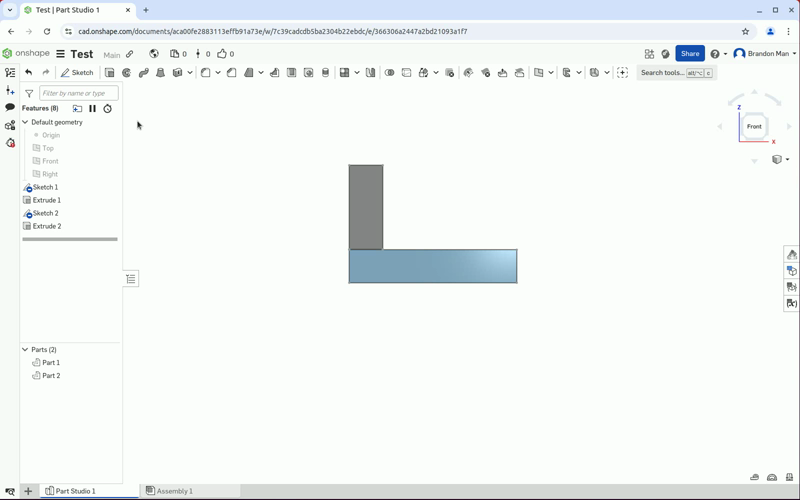
key(shift+7)
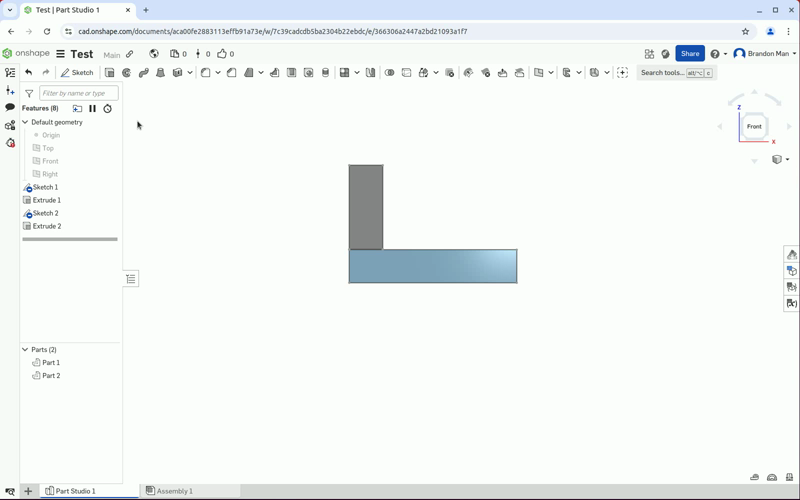
key(left, 2)
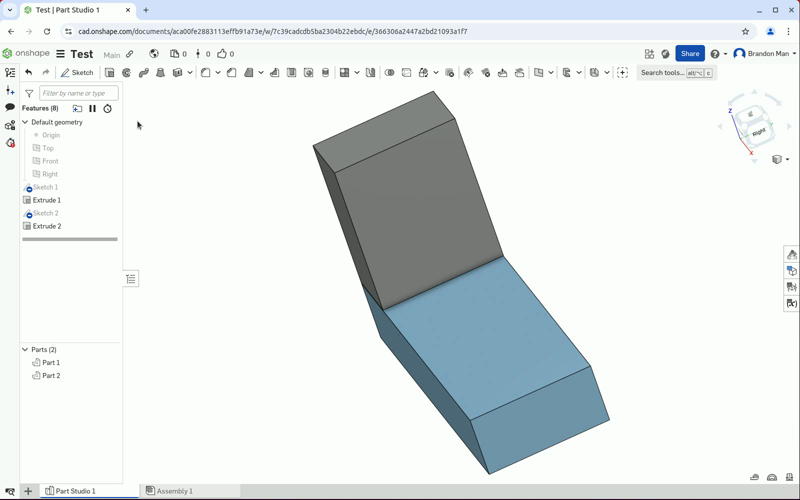
key(down, 2)
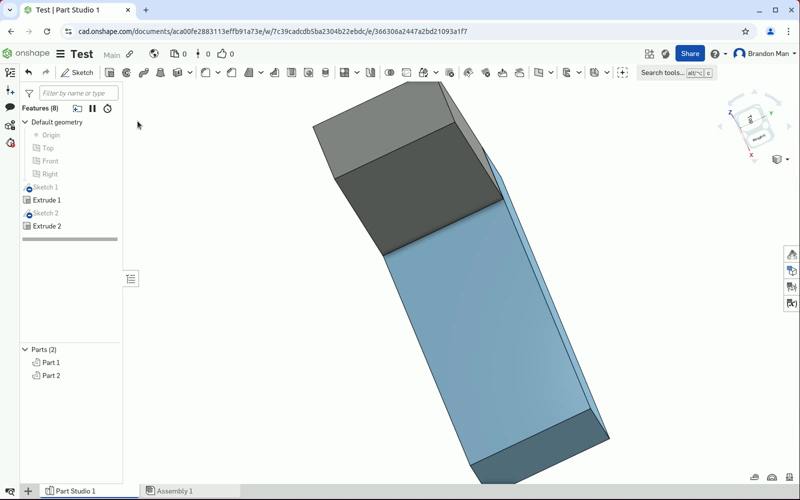
key(up, 2)
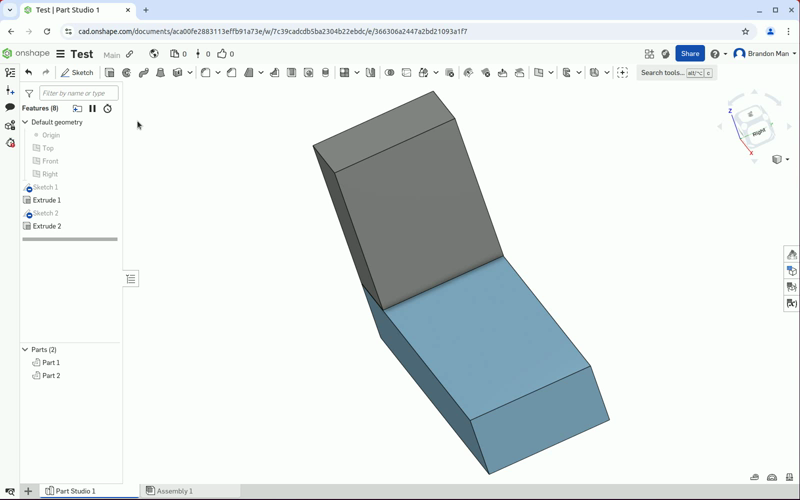
key(right, 2)
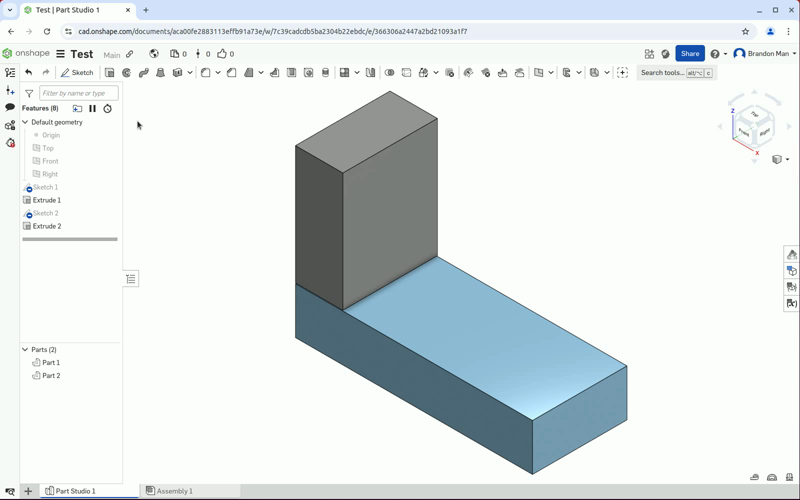
mouse_move(73, 189)
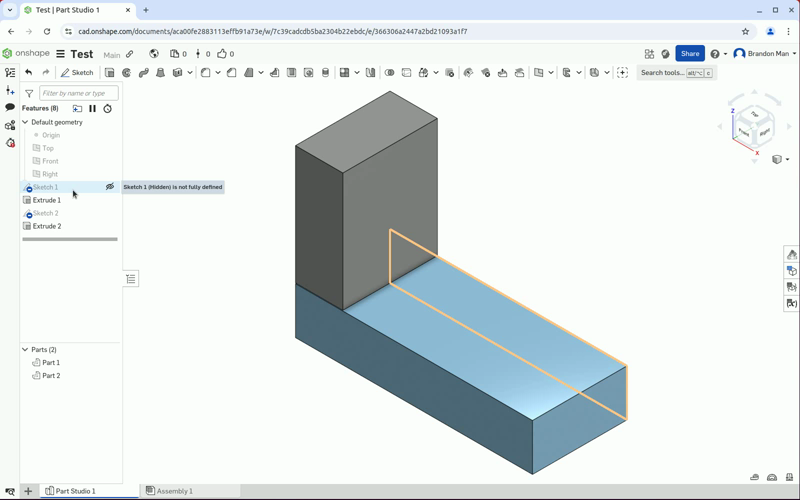
click(73, 189)